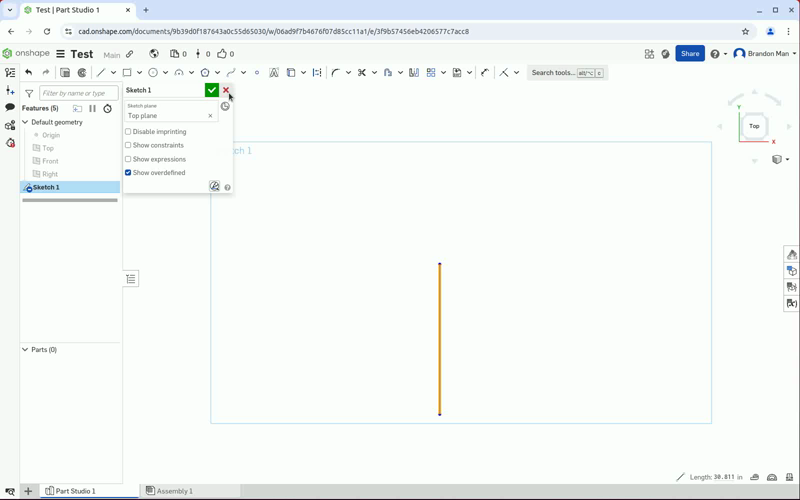
key(shift+h)
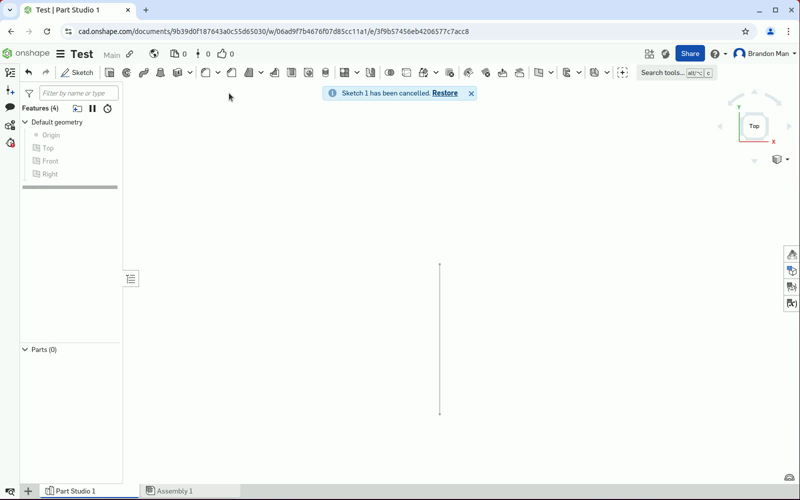
mouse_move(73, 352)
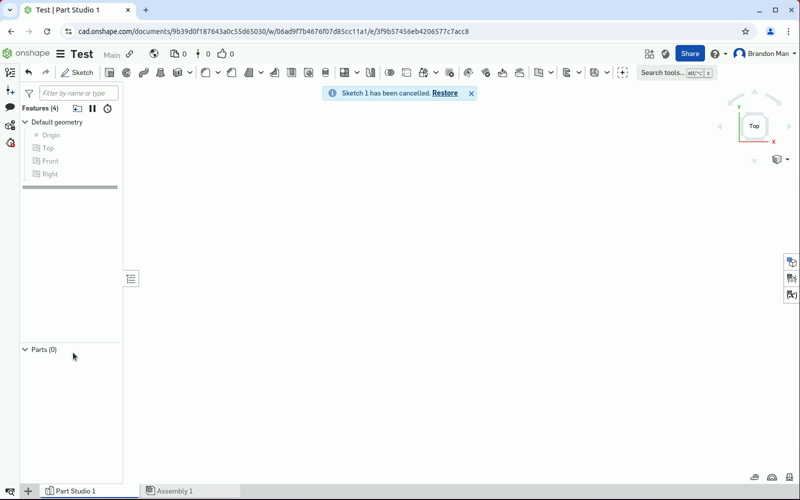
key(y)
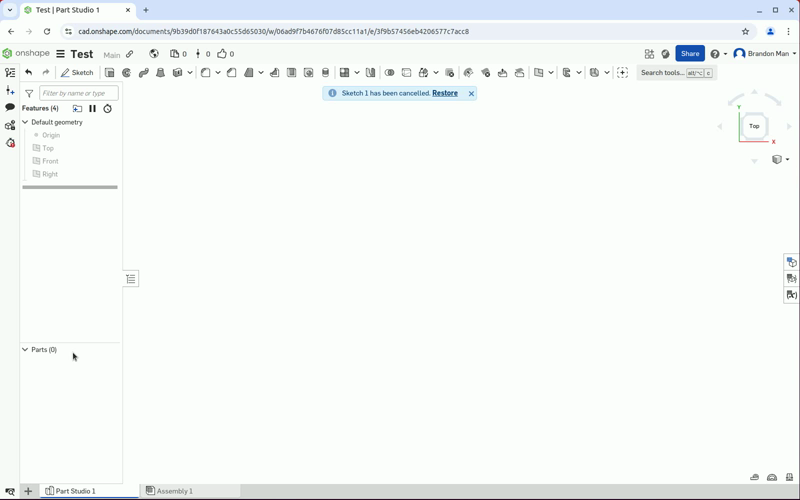
key(shift+p)
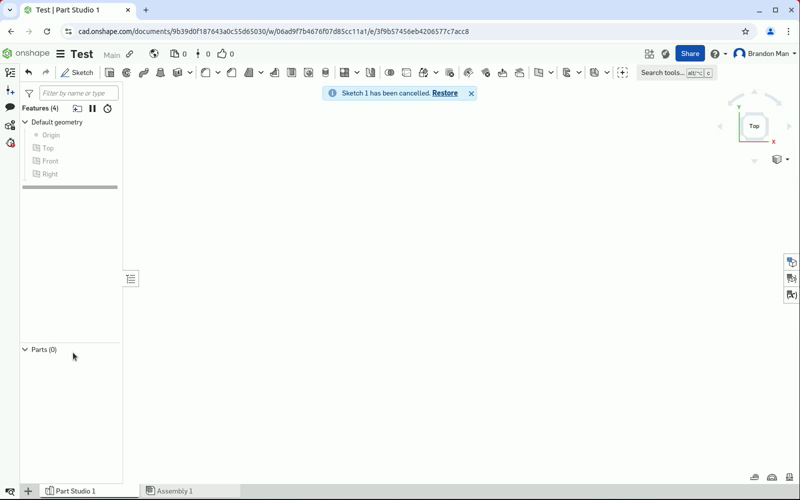
key(space)
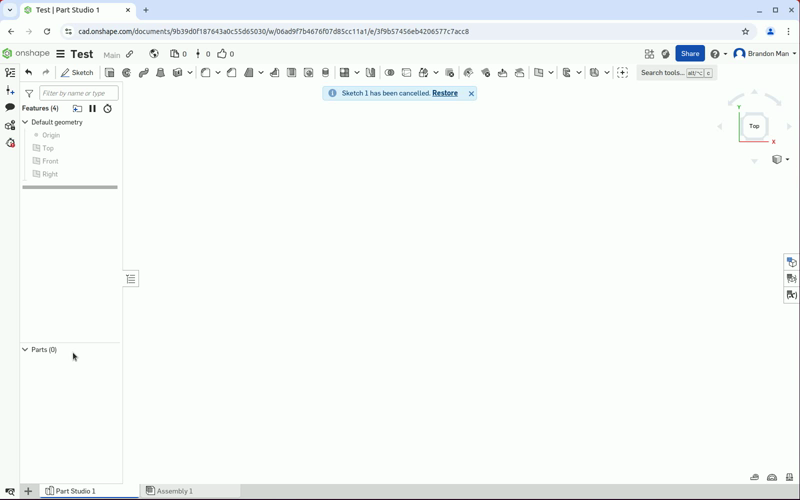
key_down(shift)
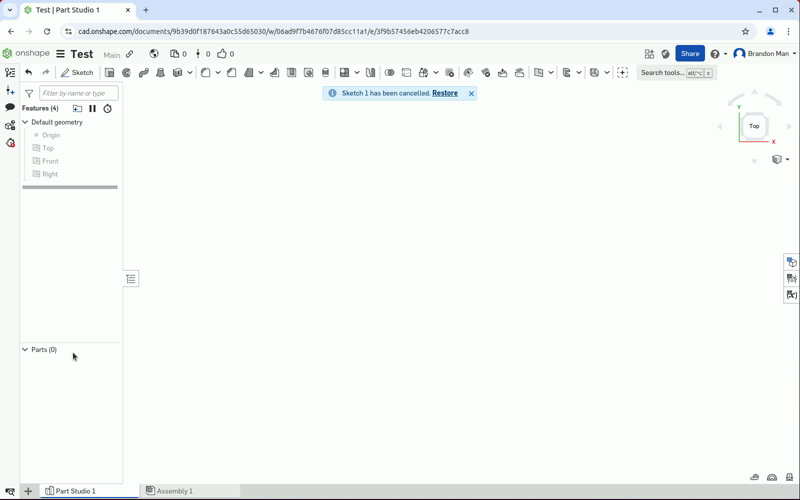
key(up)
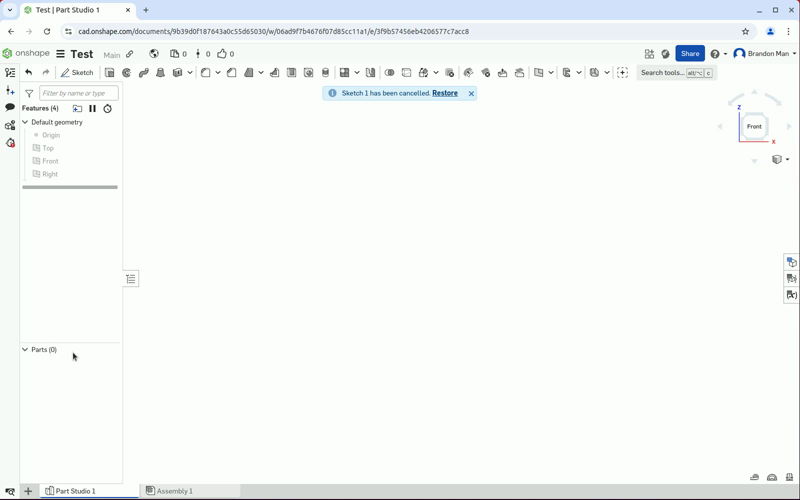
key_up(shift)
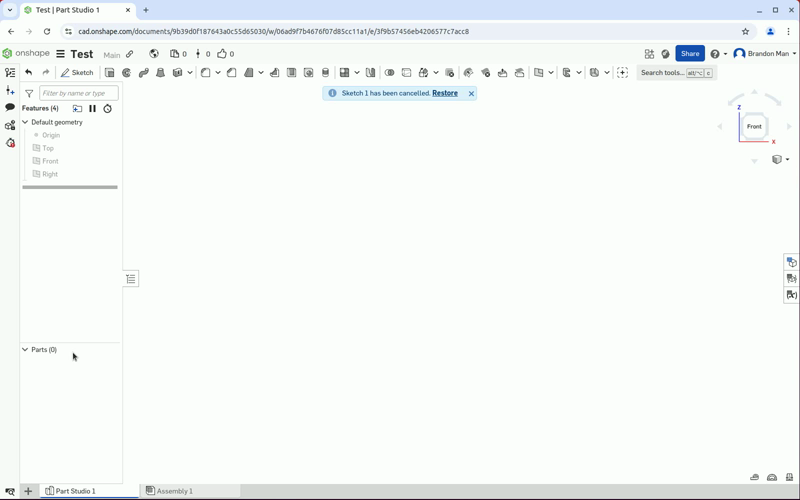
mouse_move(73, 352)
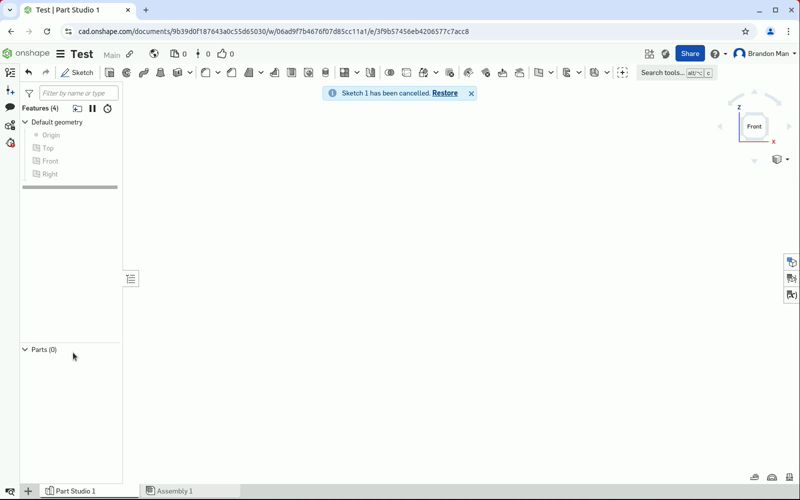
key(shift+y)
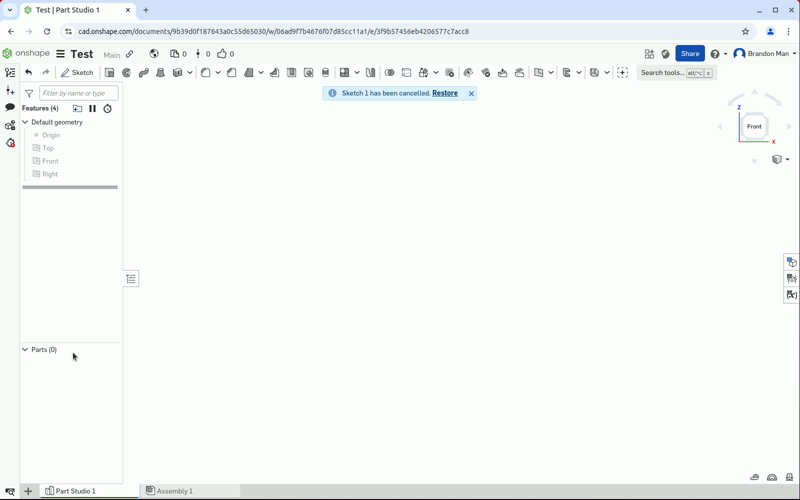
key(shift+s)
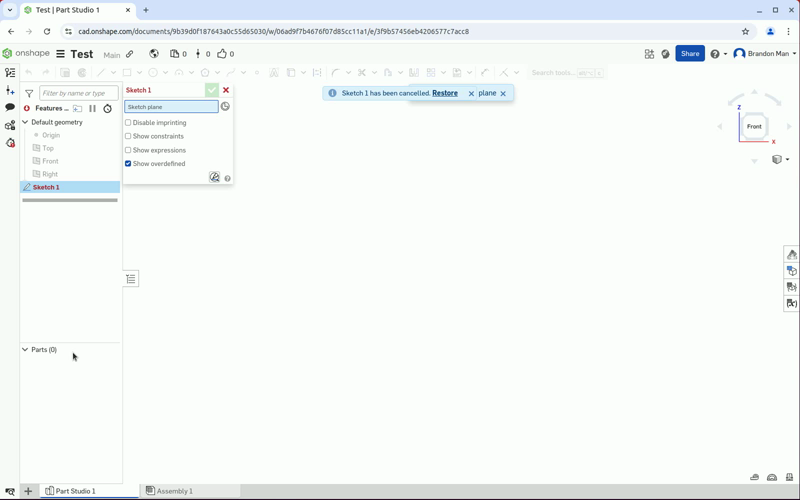
mouse_move(73, 163)
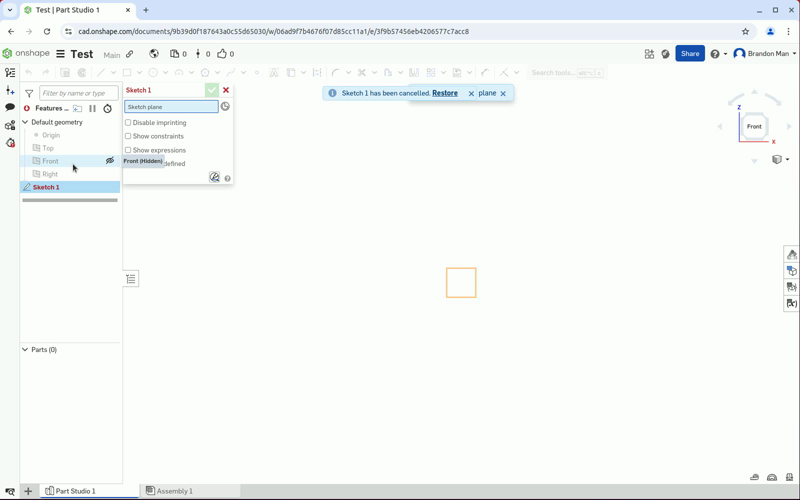
click(73, 163)
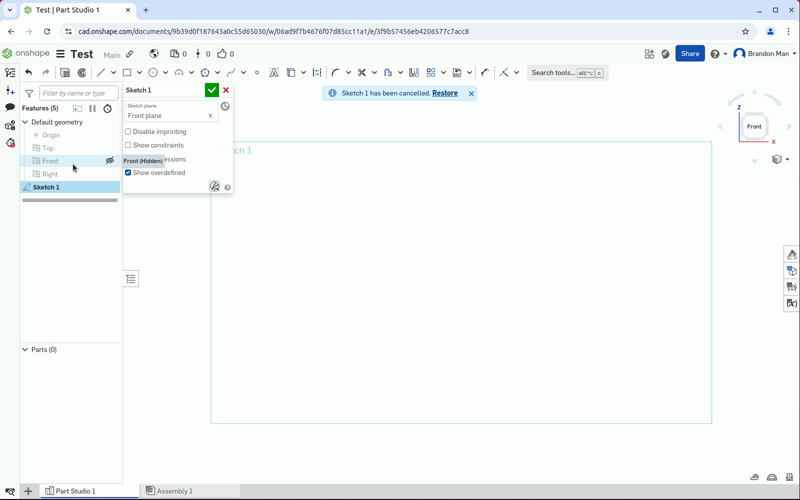
mouse_move(73, 352)
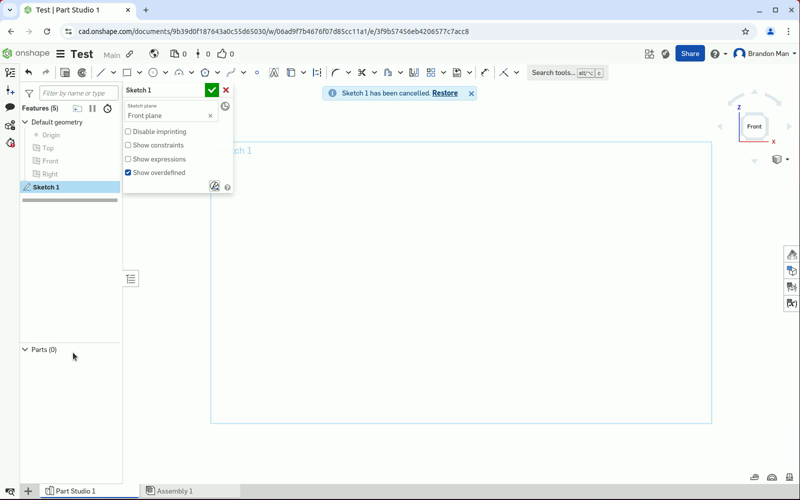
key(y)
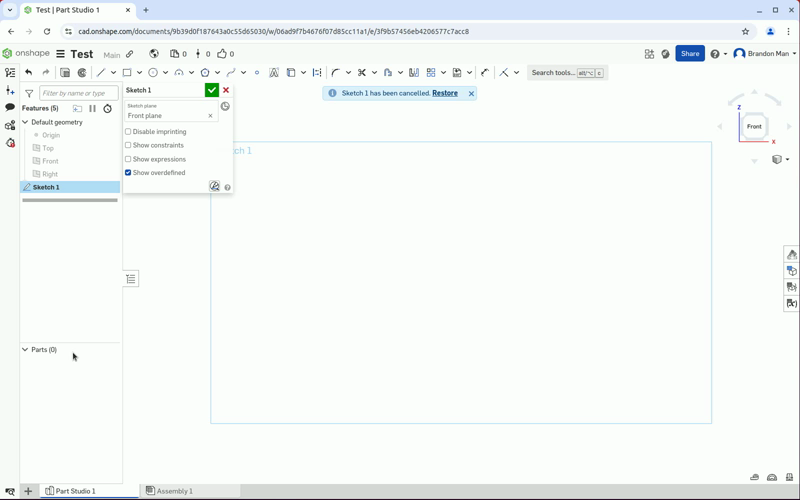
key(c)
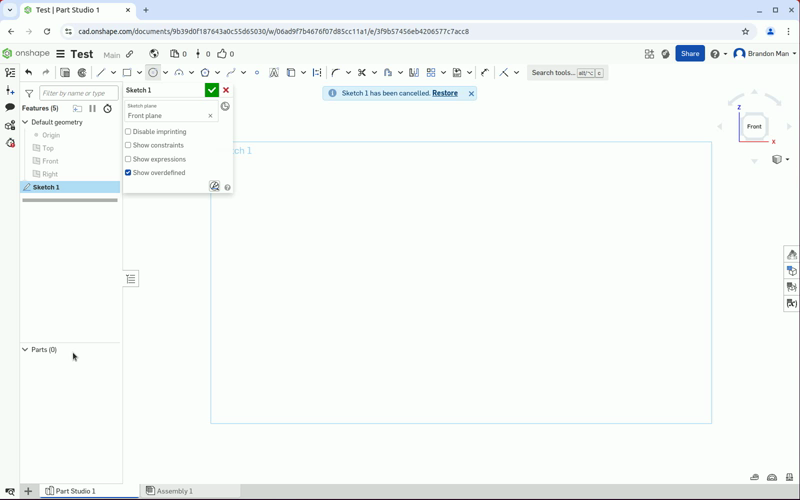
key_down(shift)
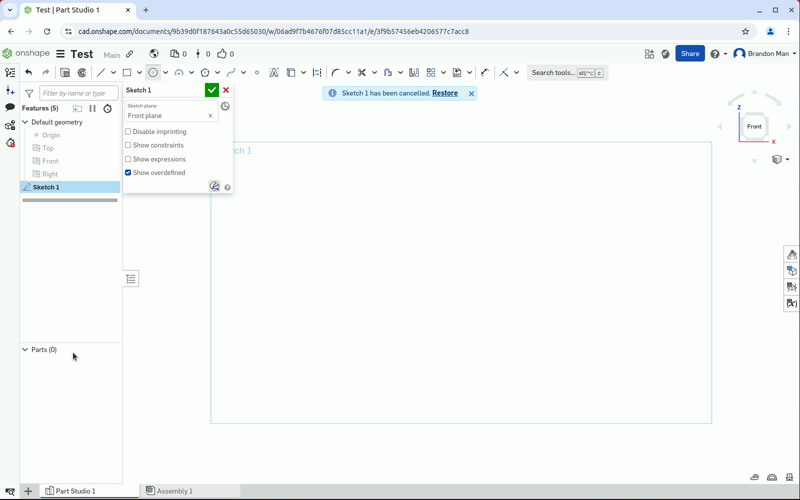
mouse_move(460, 282)
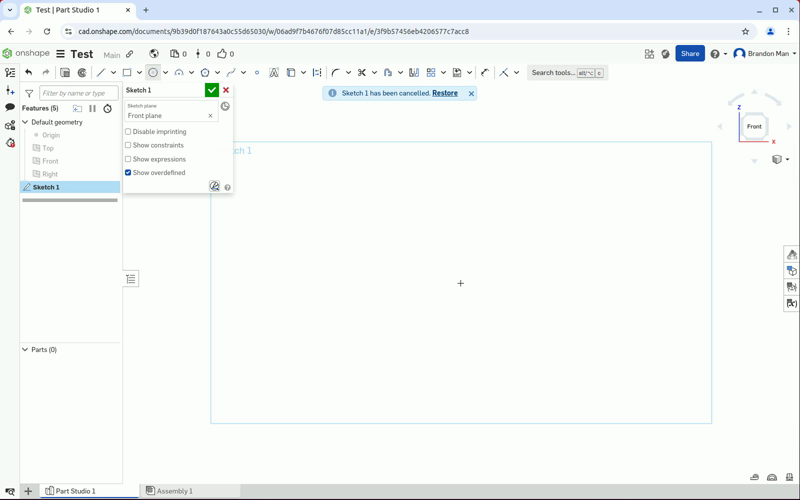
click(460, 282)
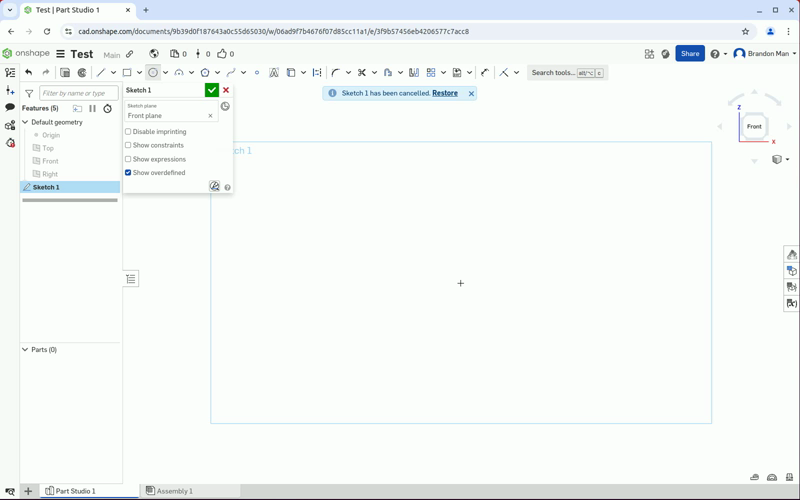
key_up(shift)
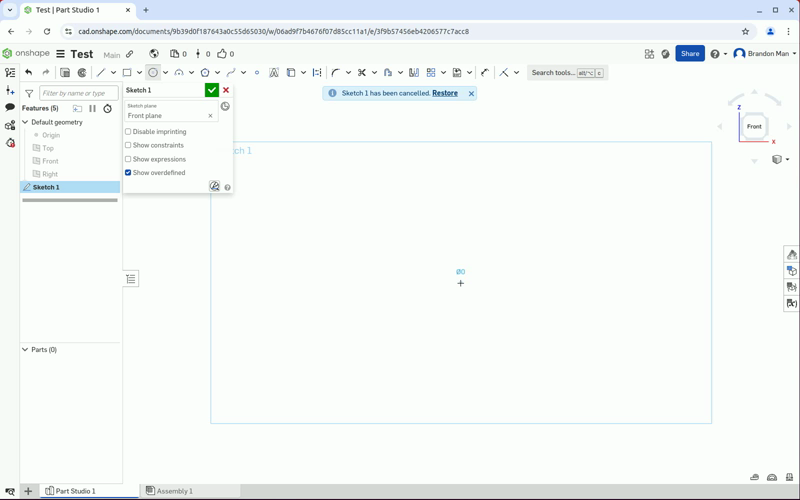
mouse_move(494, 282)
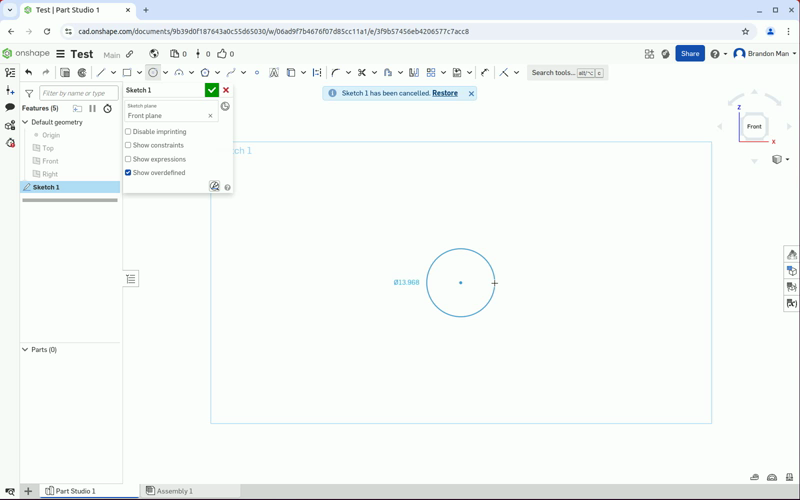
click(494, 282)
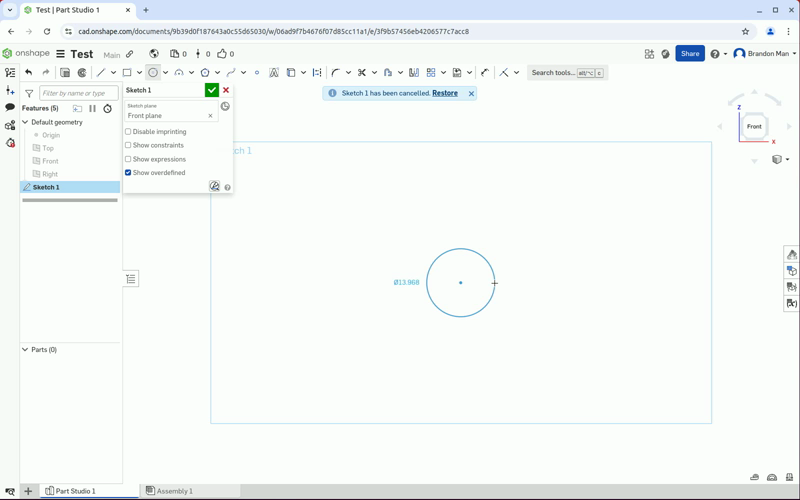
key(esc)
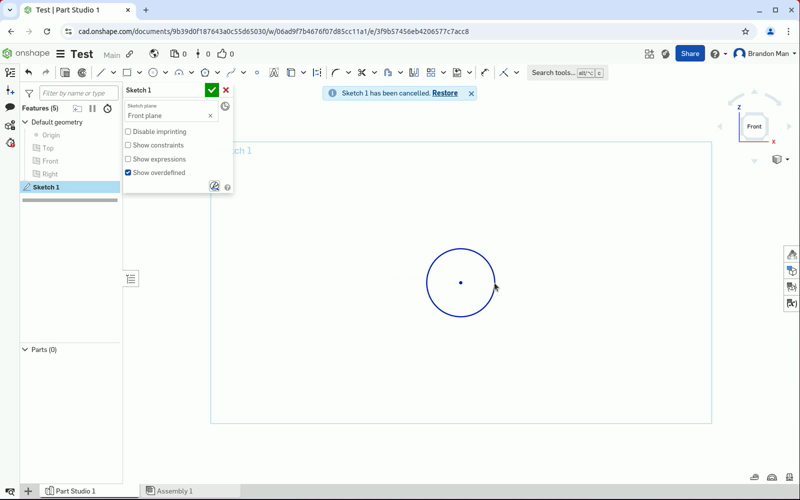
key(c)
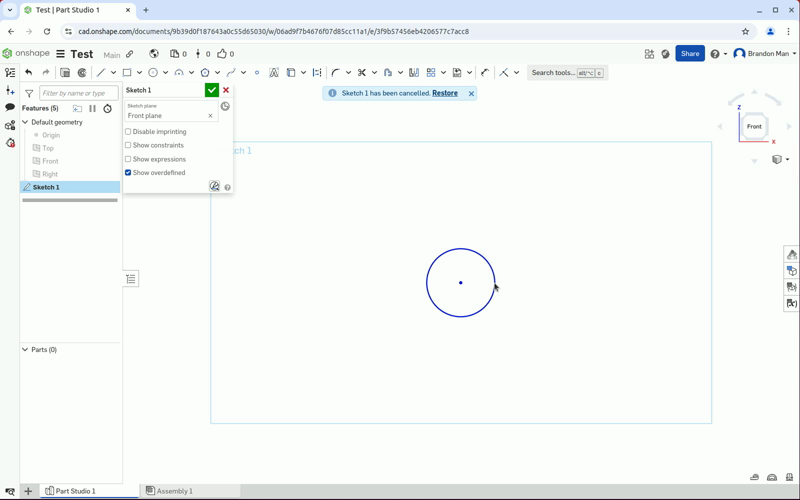
key_down(shift)
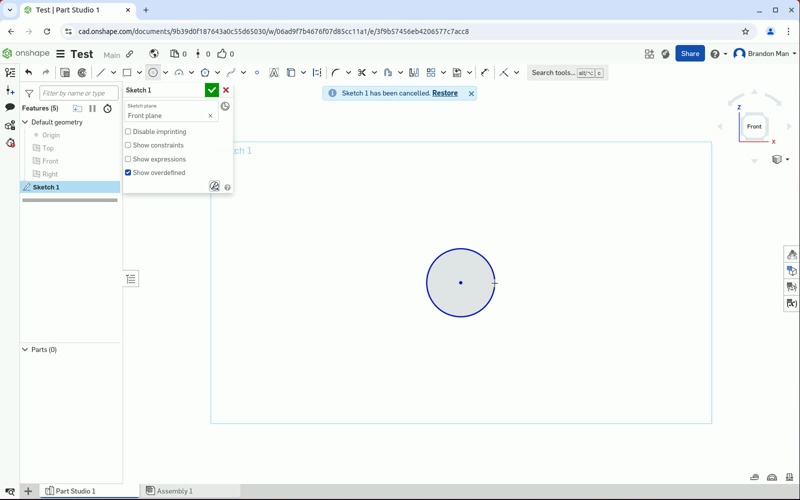
mouse_move(460, 282)
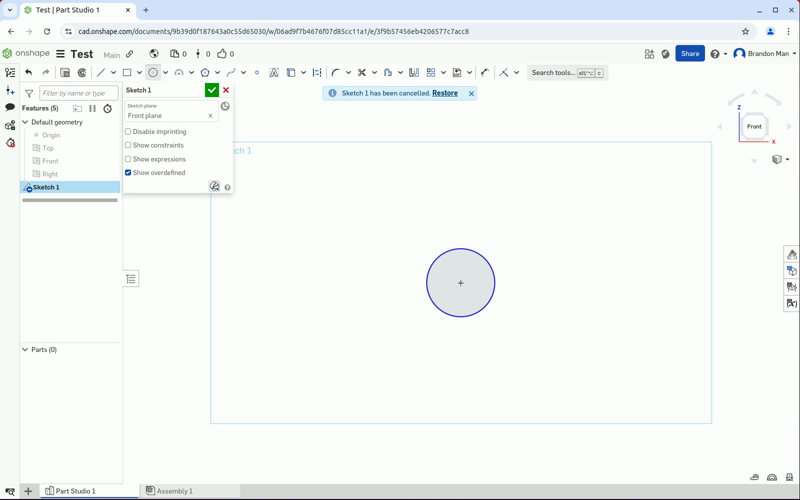
click(460, 282)
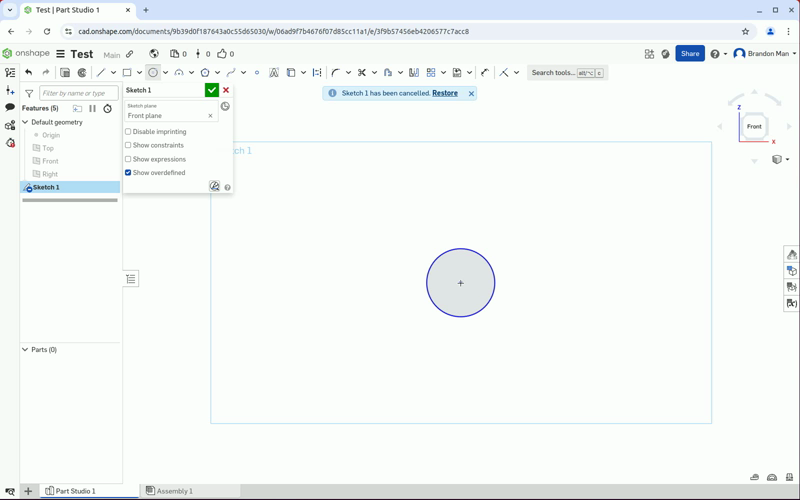
key_up(shift)
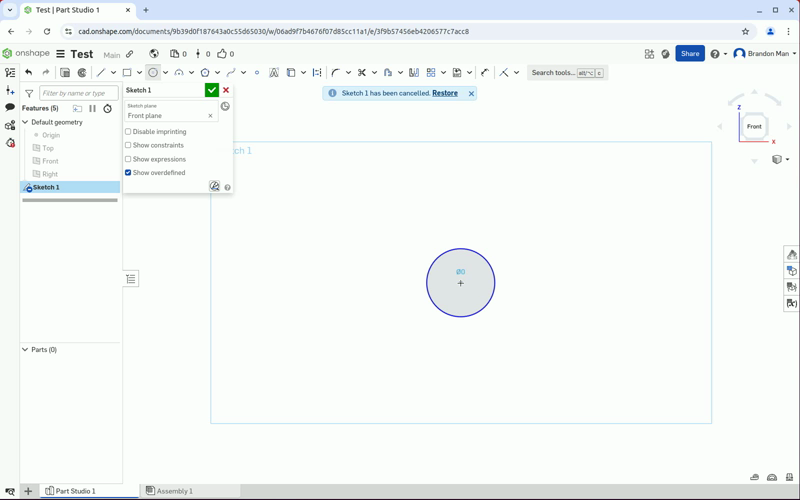
mouse_move(468, 282)
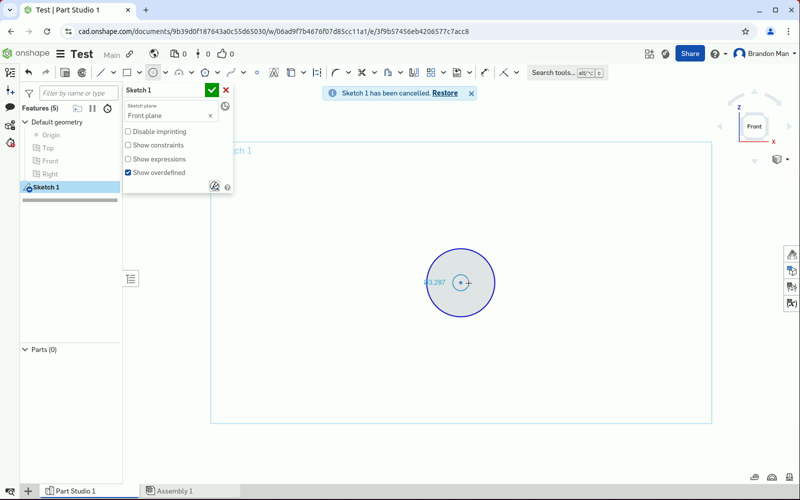
click(468, 282)
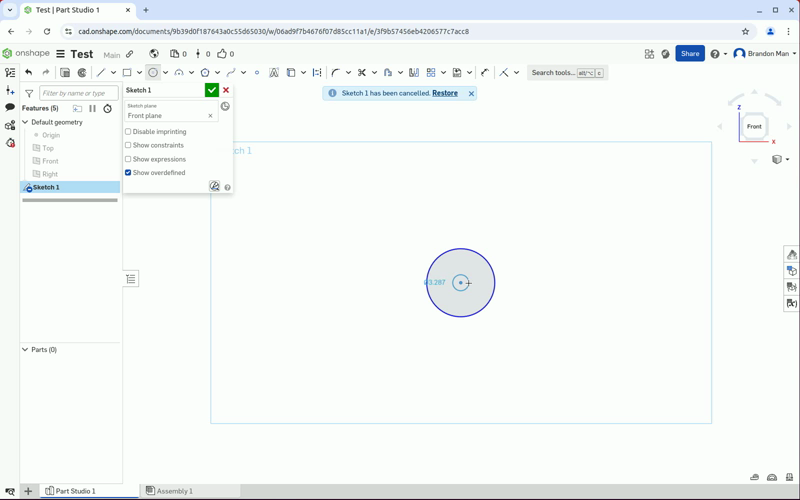
key(esc)
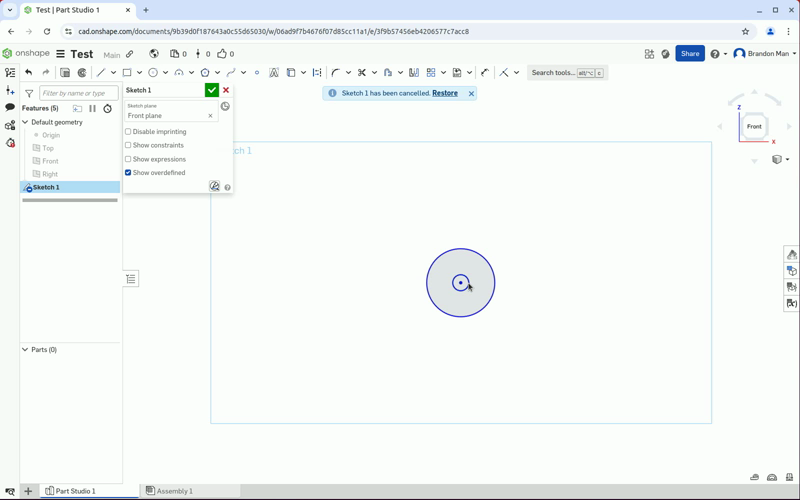
mouse_move(480, 269)
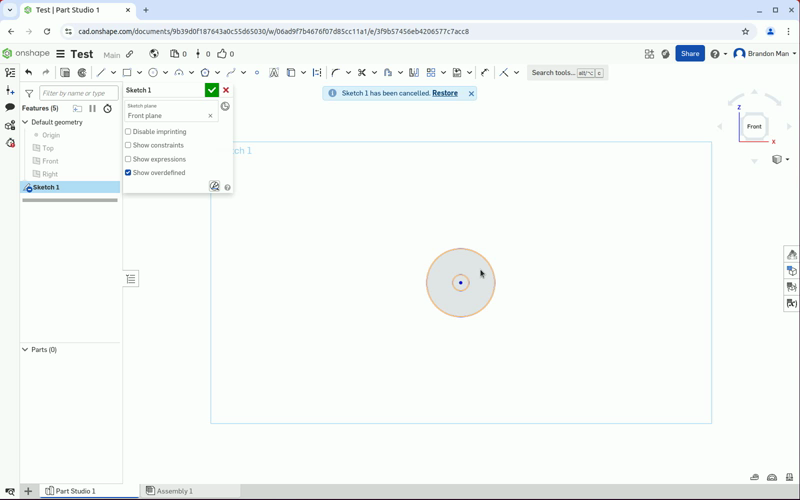
click(480, 269)
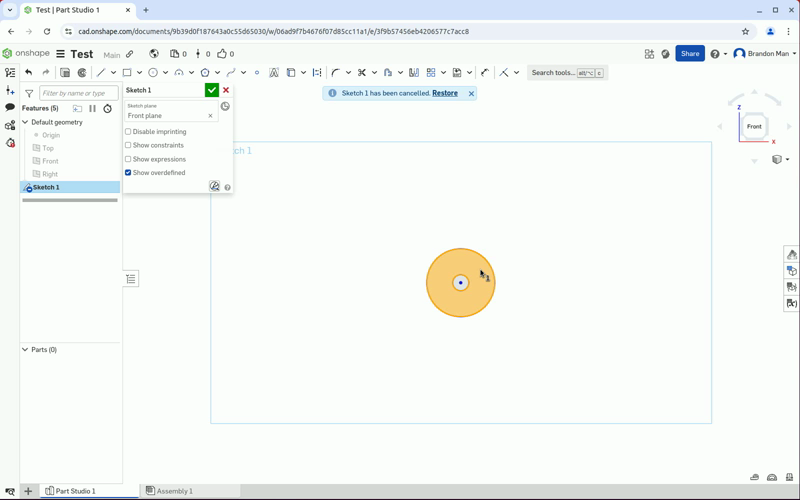
mouse_move(73, 352)
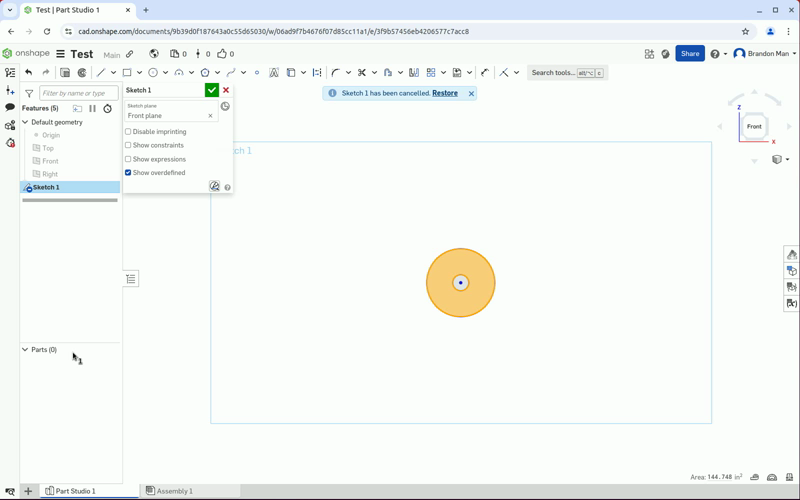
key(shift+y)
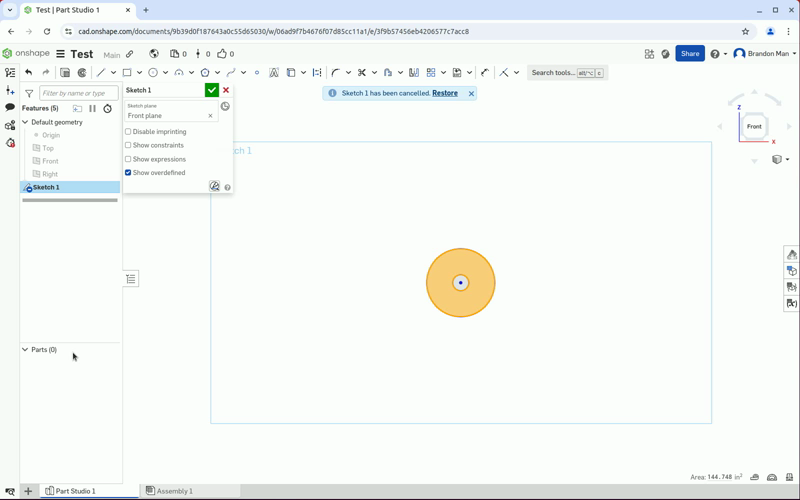
key(shift+e)
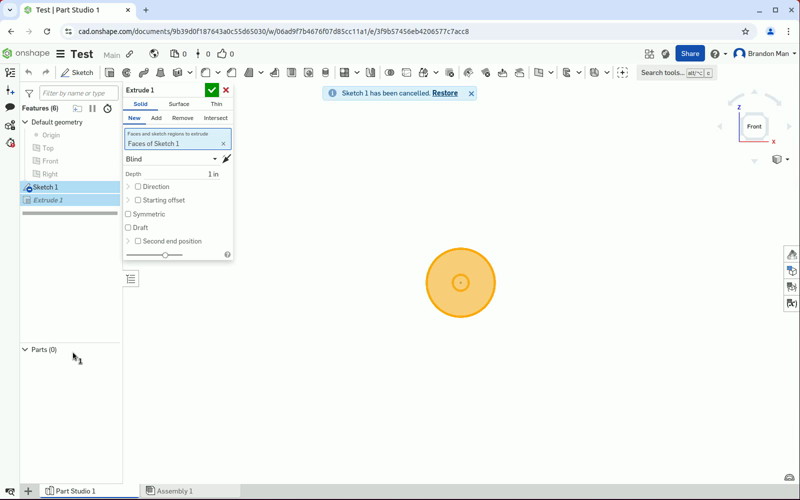
mouse_move(143, 106)
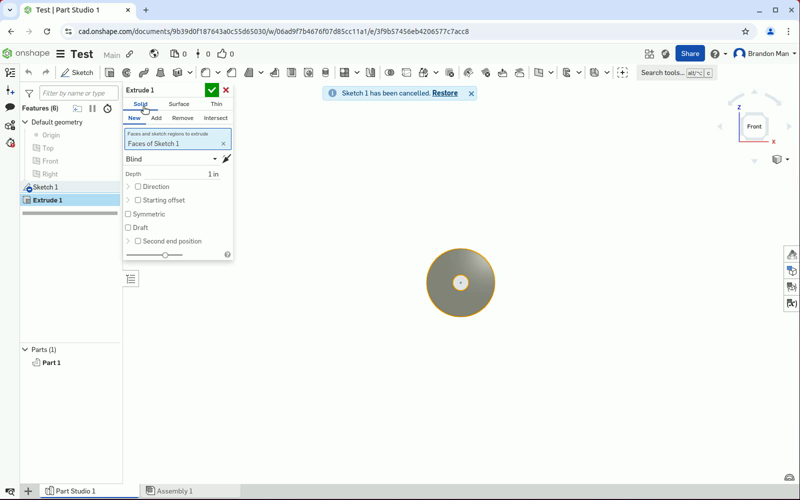
click(143, 106)
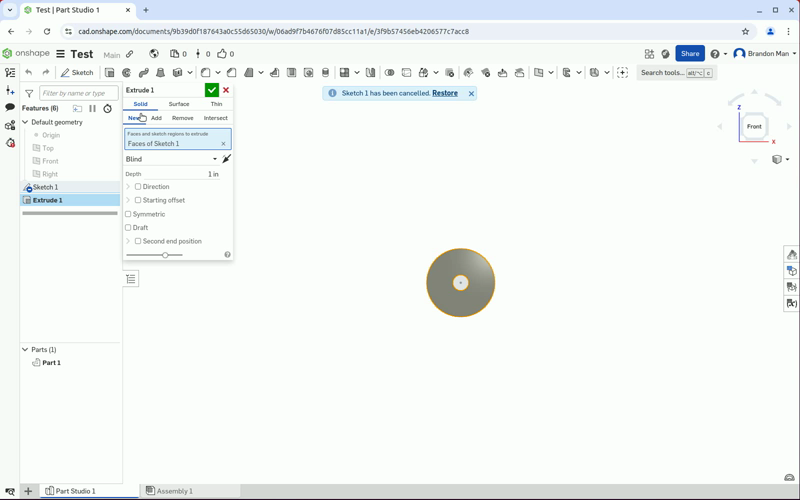
mouse_move(137, 120)
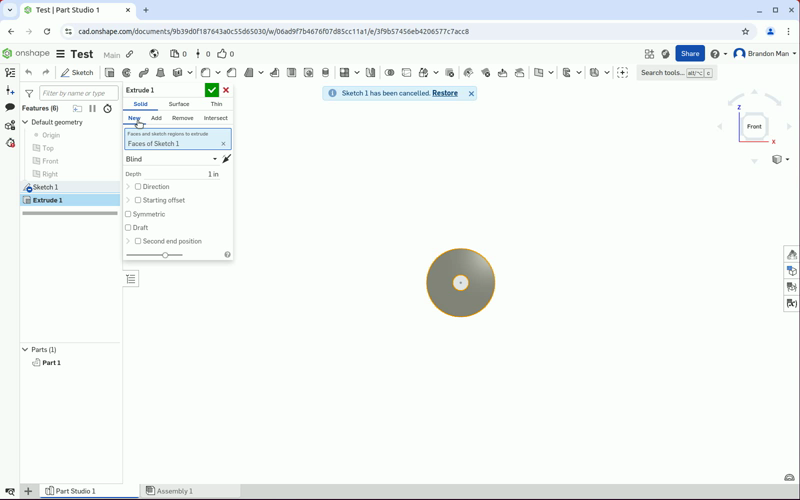
click(137, 120)
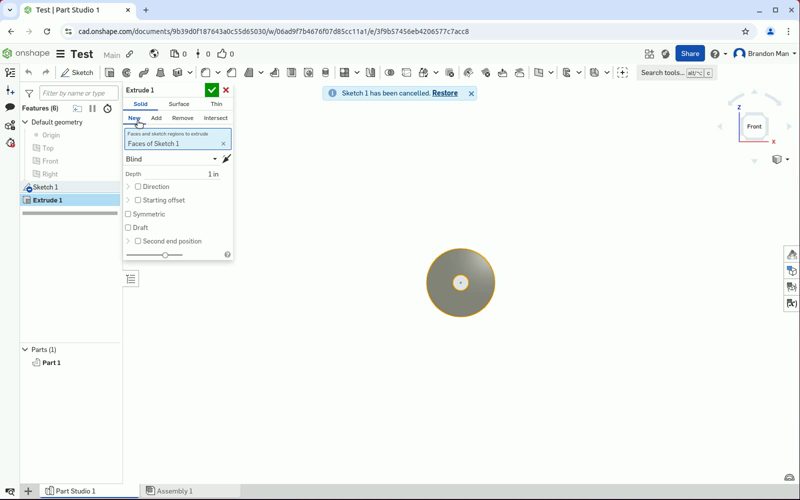
key(tab, 4)
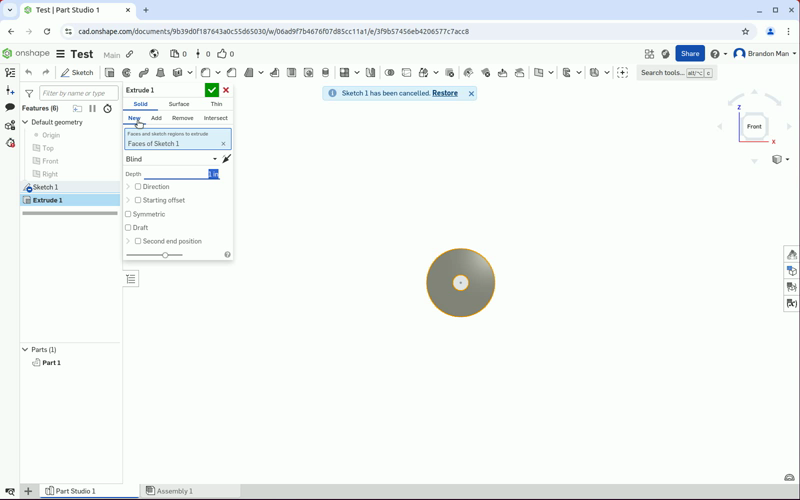
text(0.481)
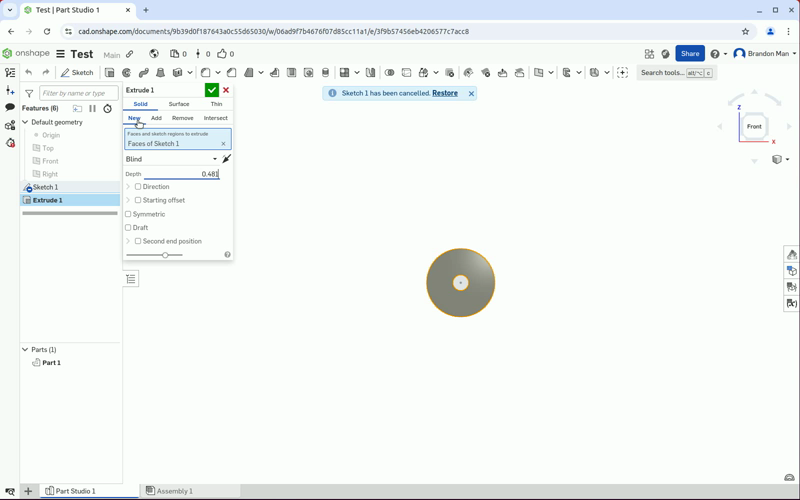
key(enter)
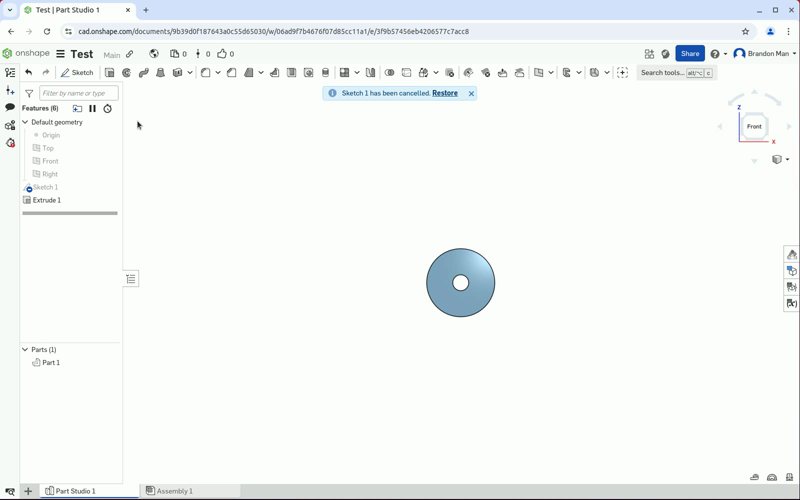
key(shift+h)
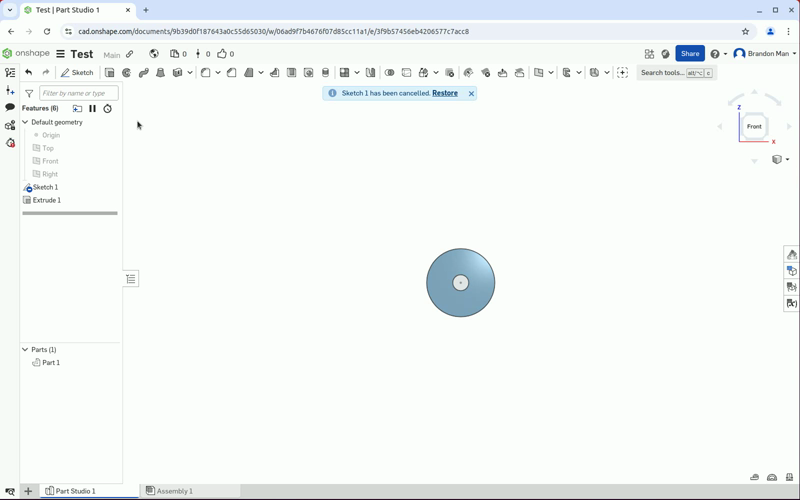
key(shift+h)
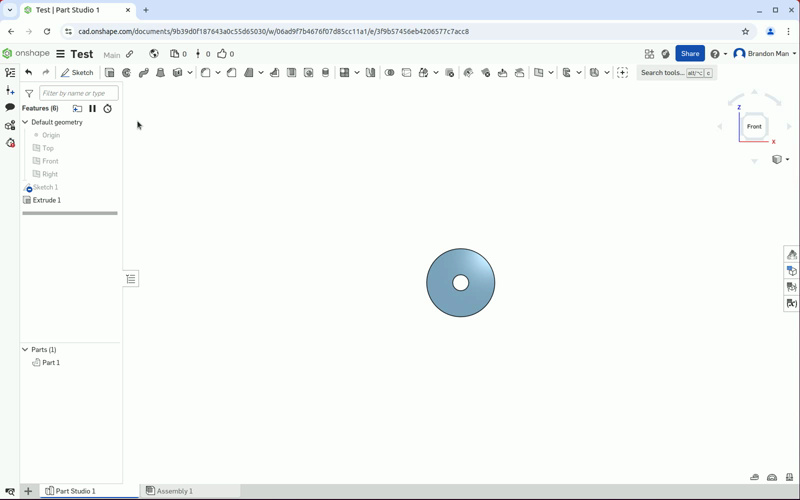
mouse_move(73, 189)
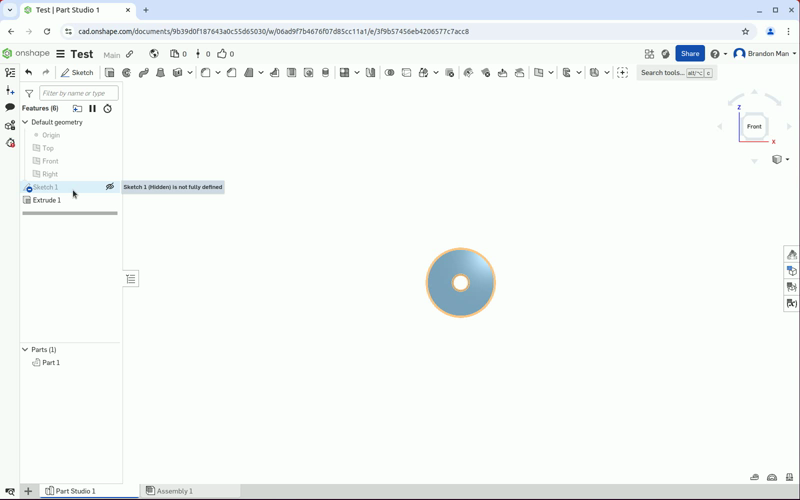
click(73, 189)
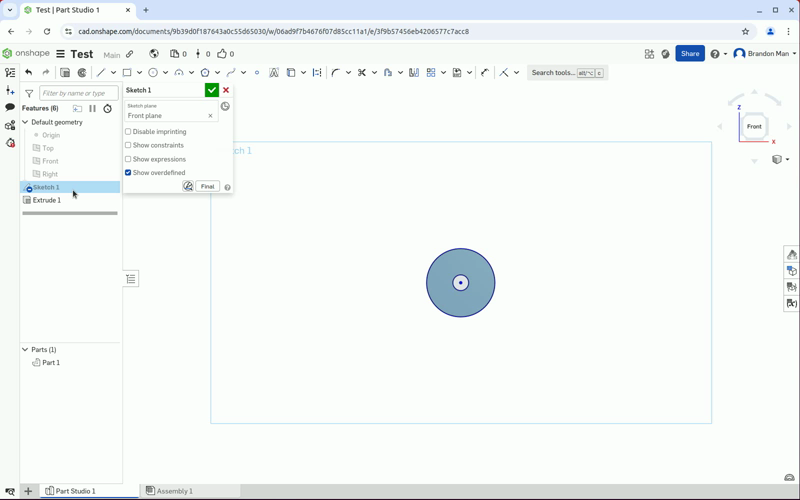
mouse_move(229, 92)
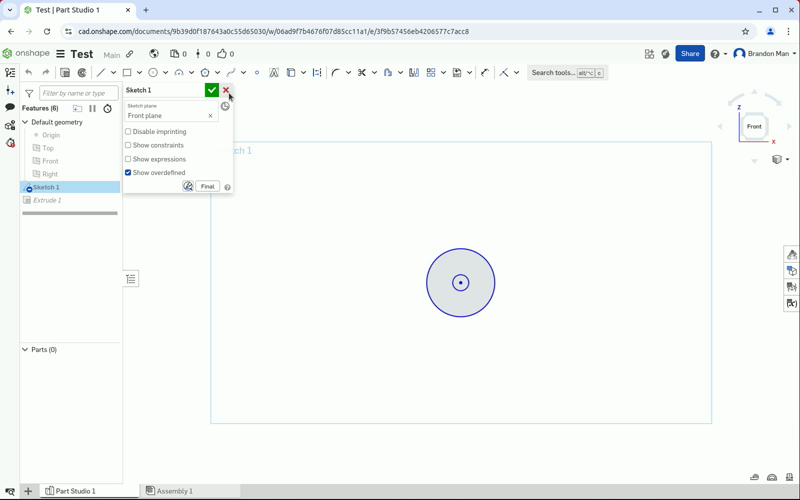
click(229, 92)
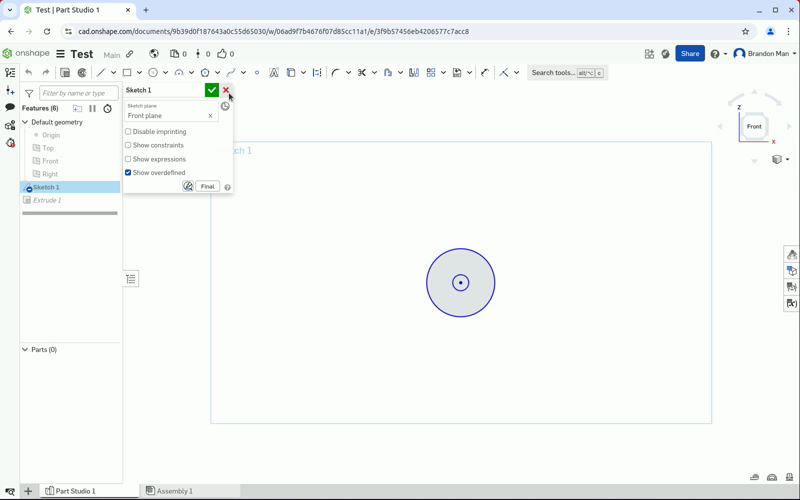
key(shift+s)
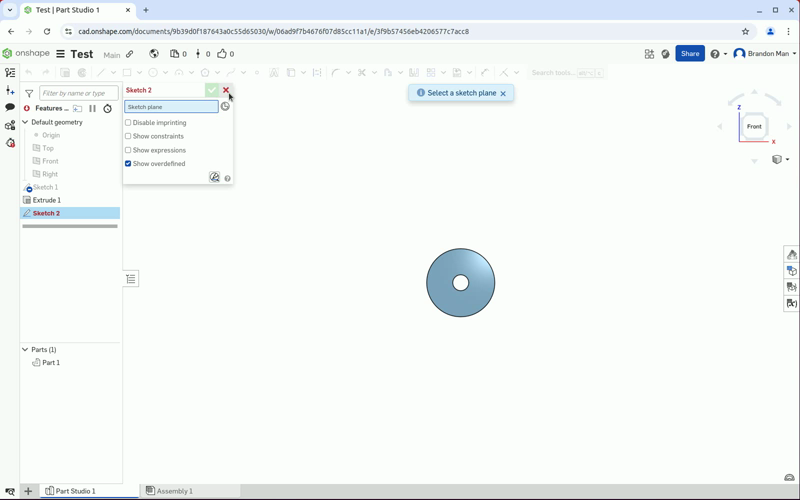
mouse_move(73, 163)
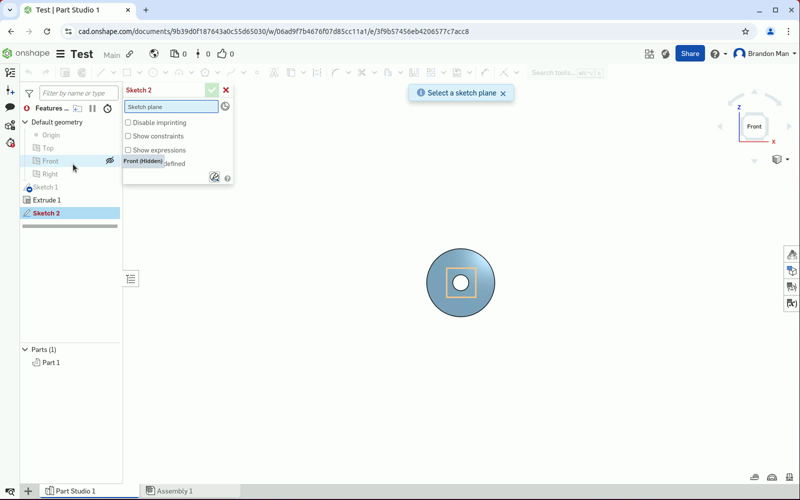
click(73, 163)
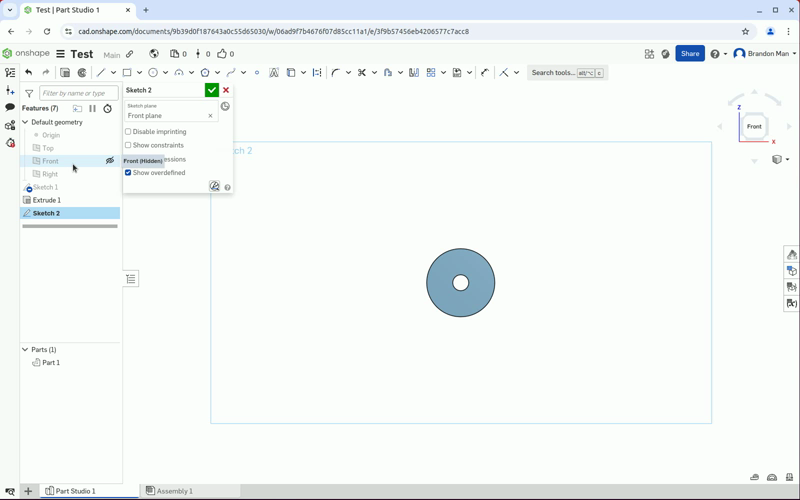
mouse_move(73, 352)
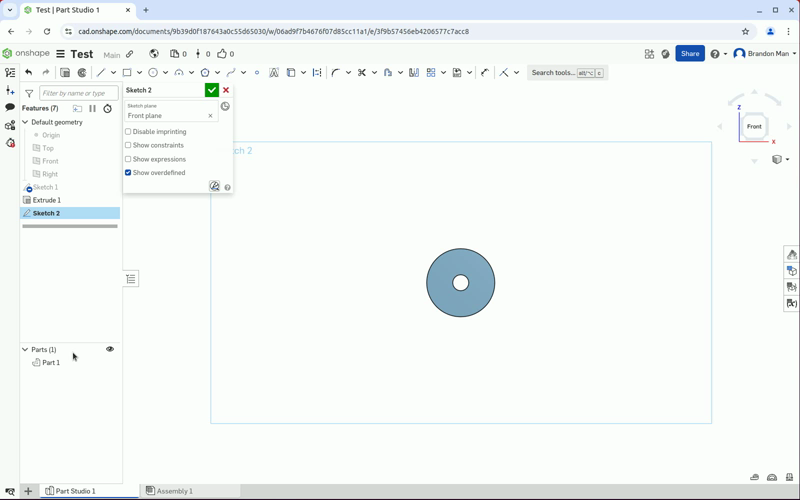
key(y)
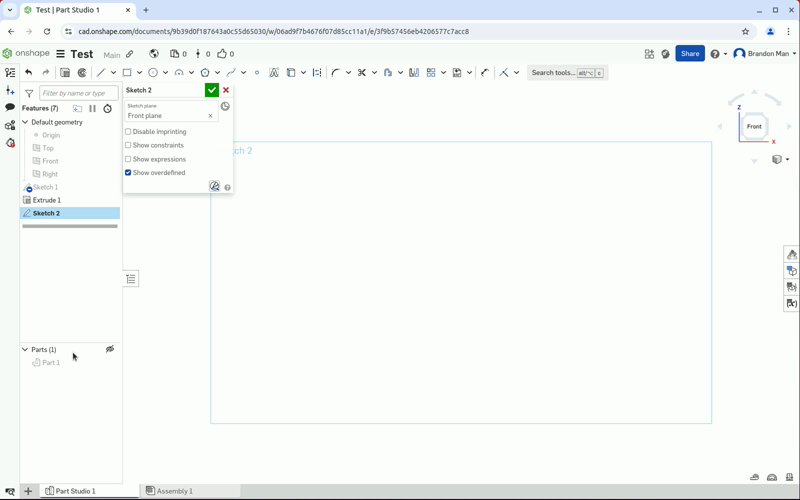
key(c)
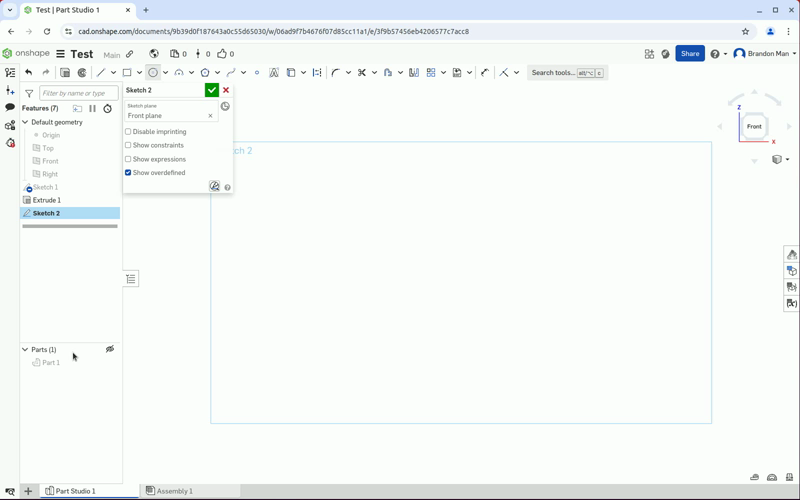
key_down(shift)
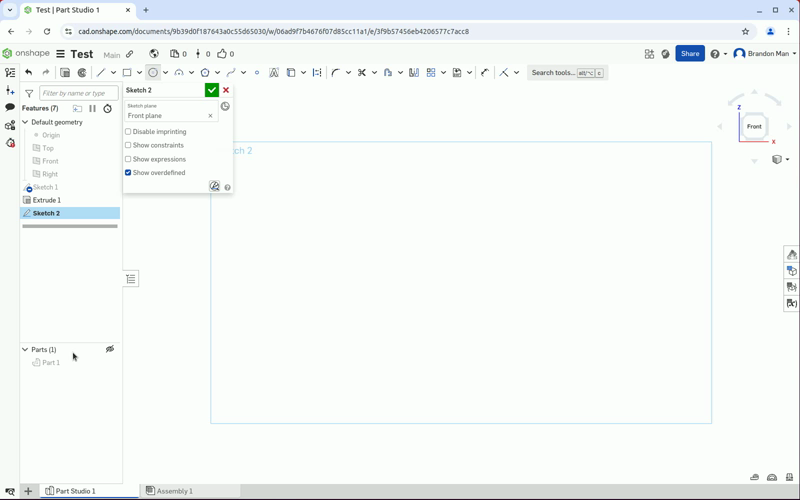
mouse_move(540, 284)
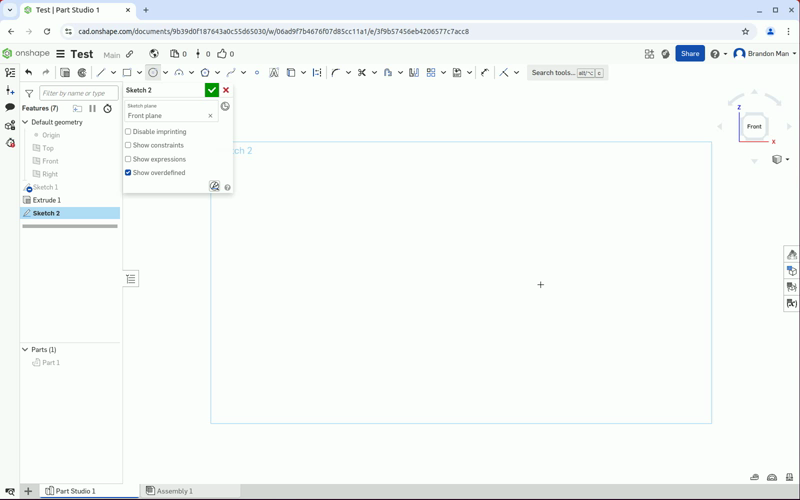
click(540, 284)
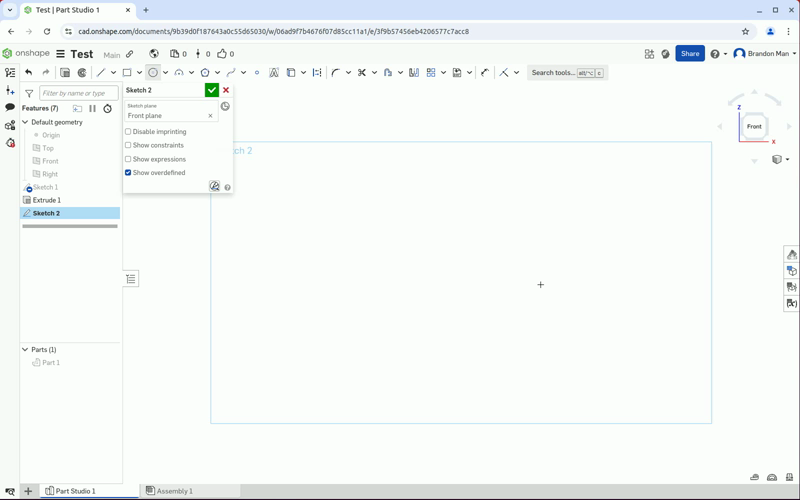
key_up(shift)
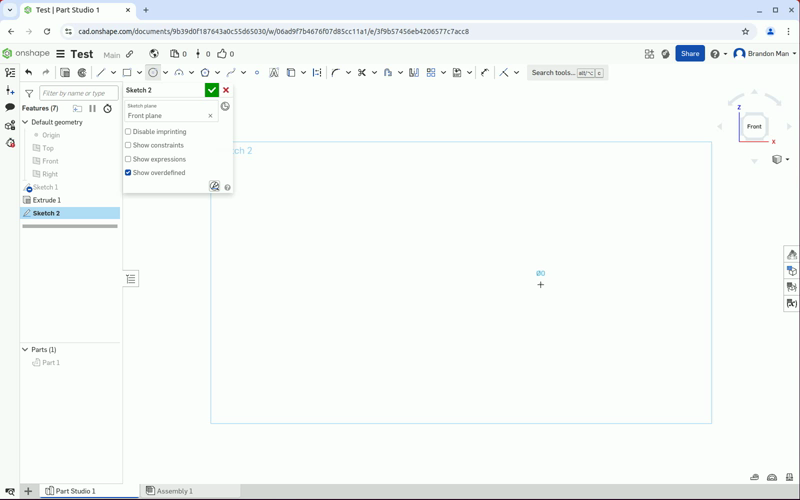
mouse_move(573, 284)
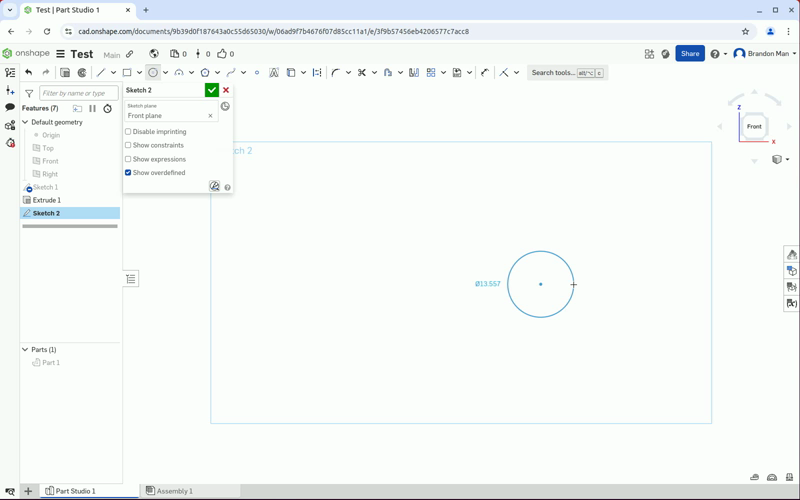
click(573, 284)
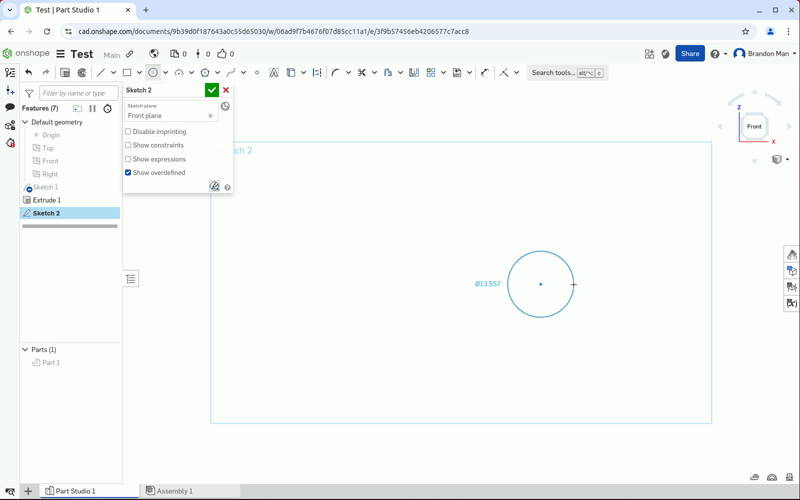
key(esc)
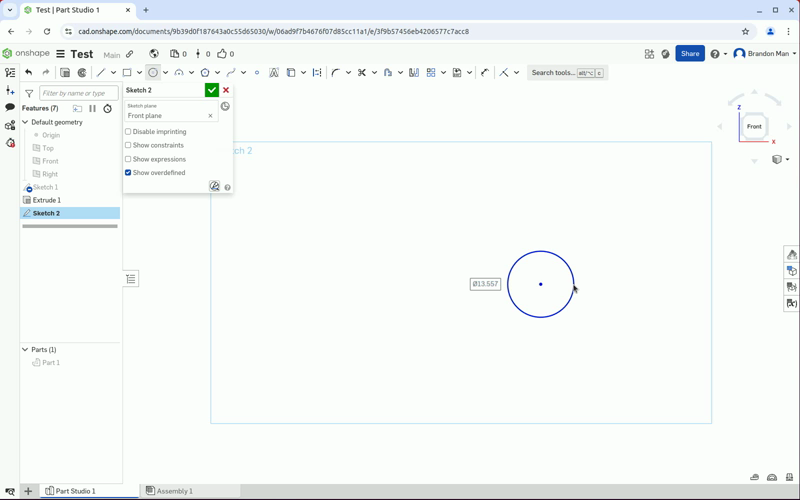
key(c)
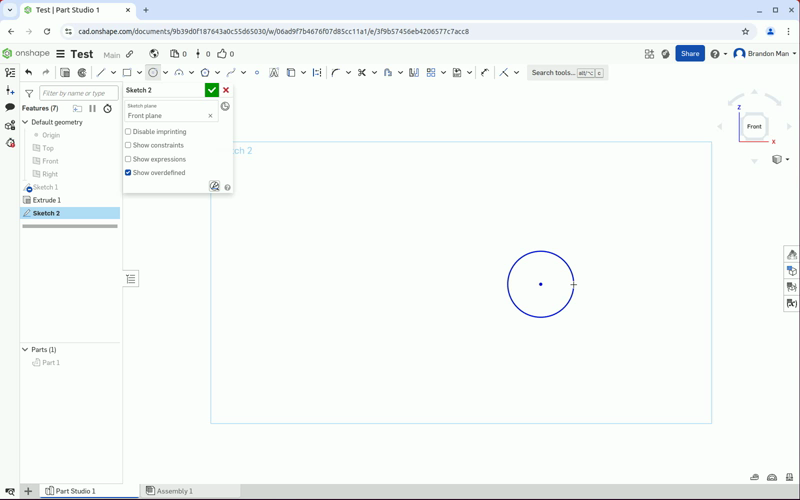
key_down(shift)
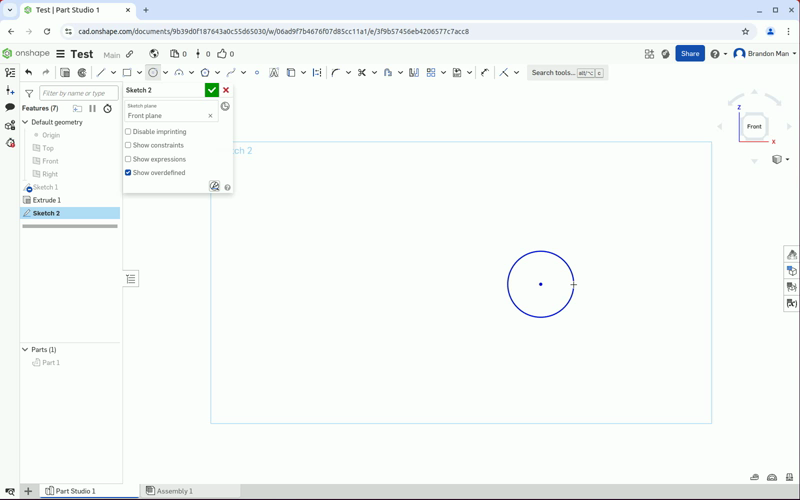
mouse_move(540, 284)
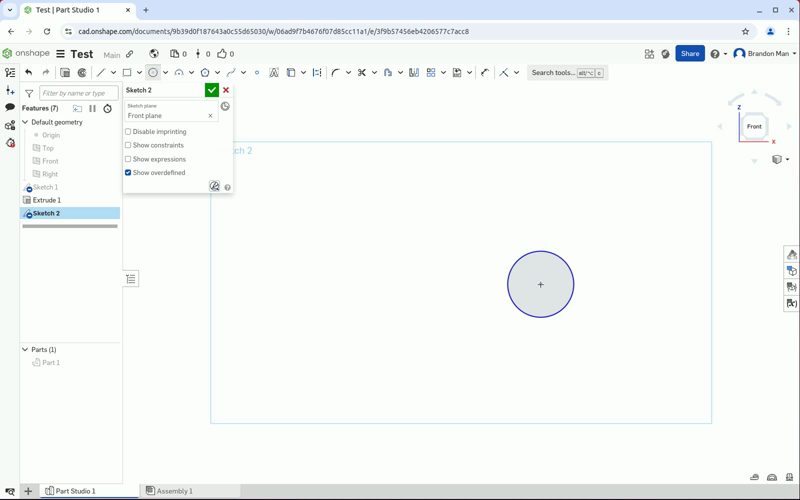
click(540, 284)
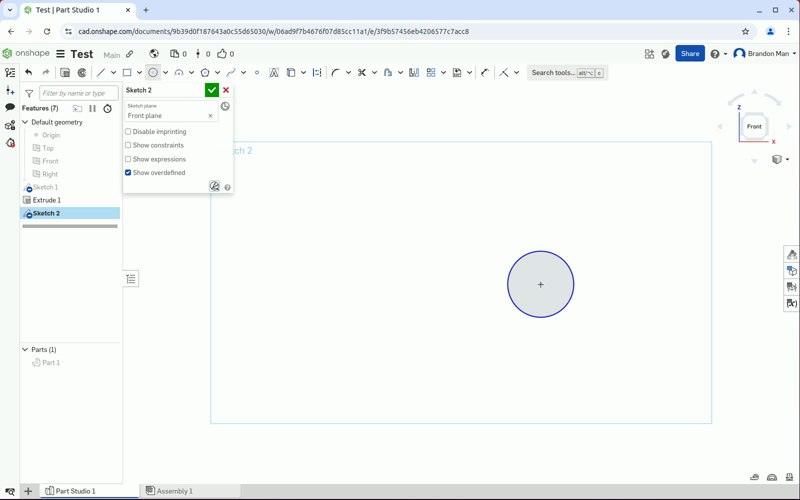
key_up(shift)
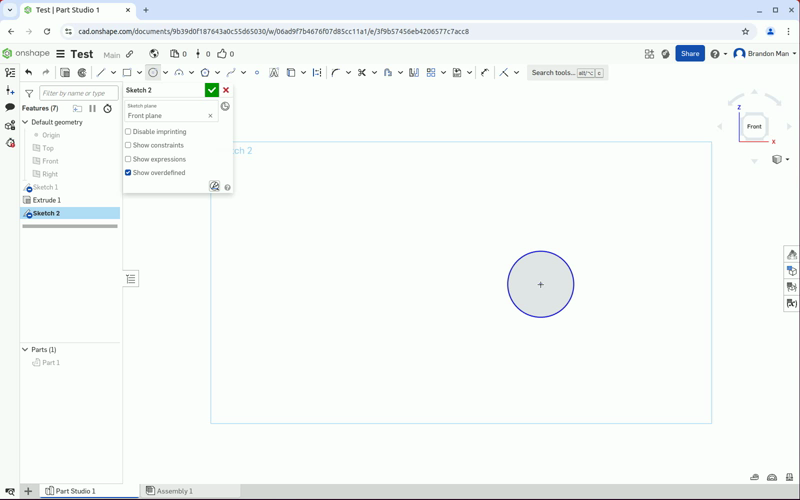
mouse_move(548, 284)
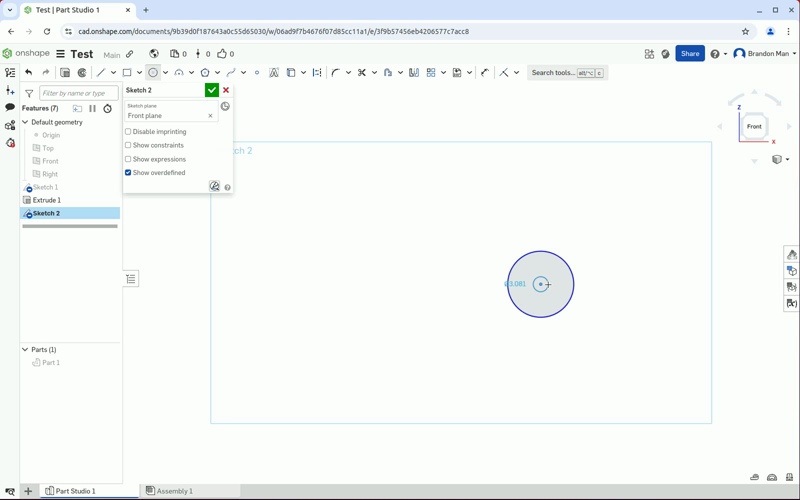
click(548, 284)
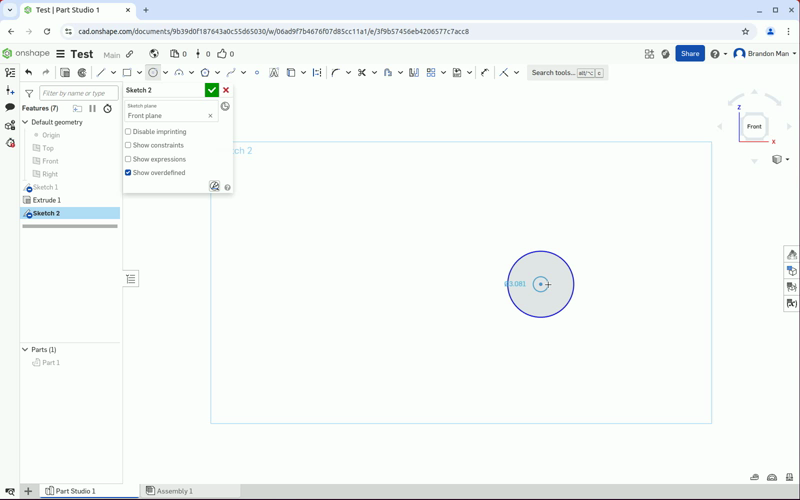
key(esc)
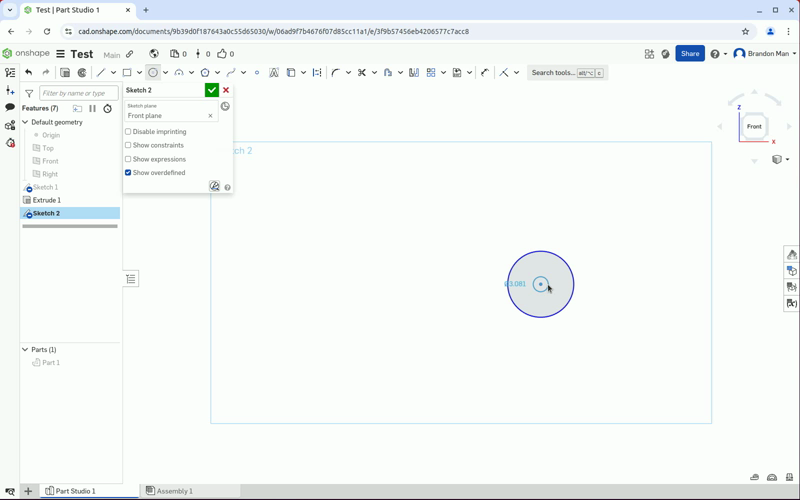
mouse_move(554, 259)
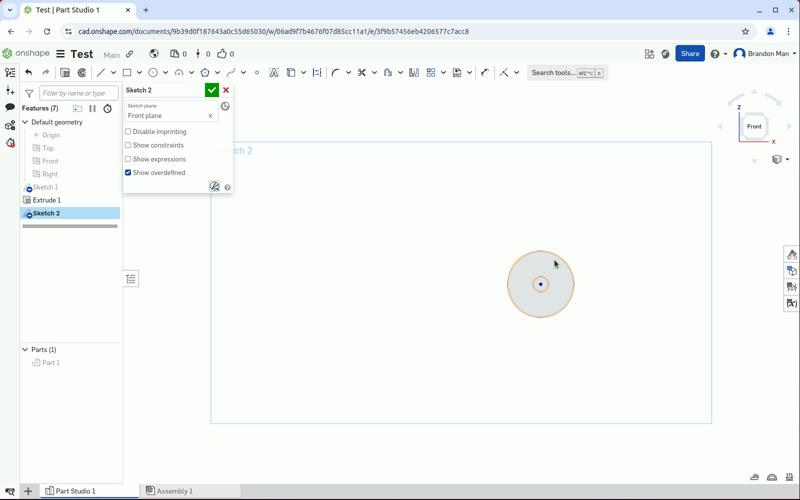
click(554, 259)
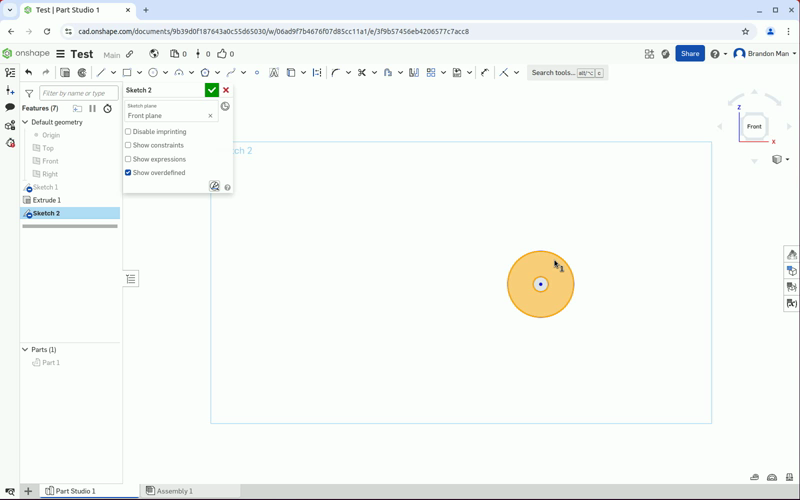
mouse_move(73, 352)
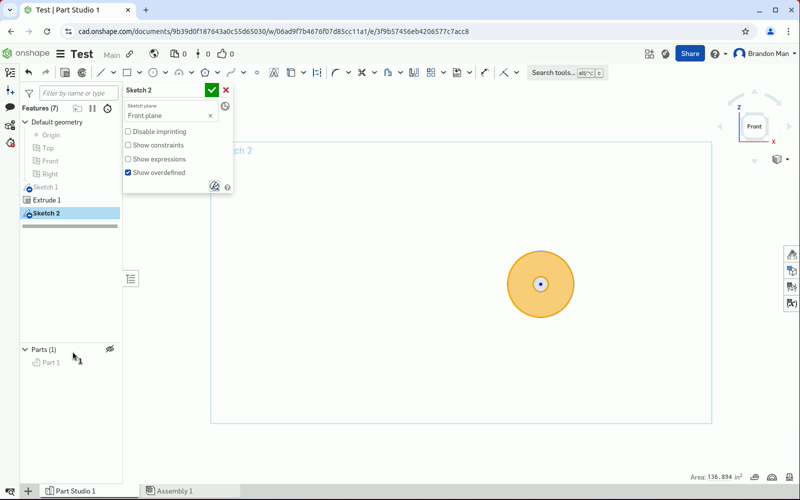
key(shift+y)
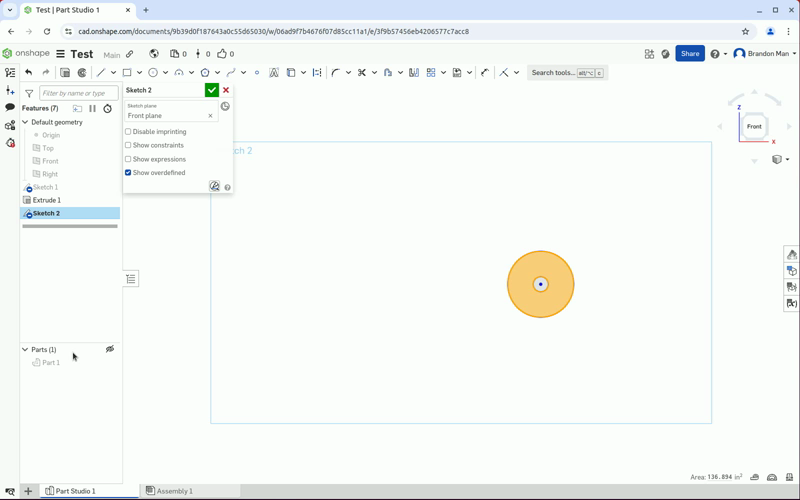
key(shift+e)
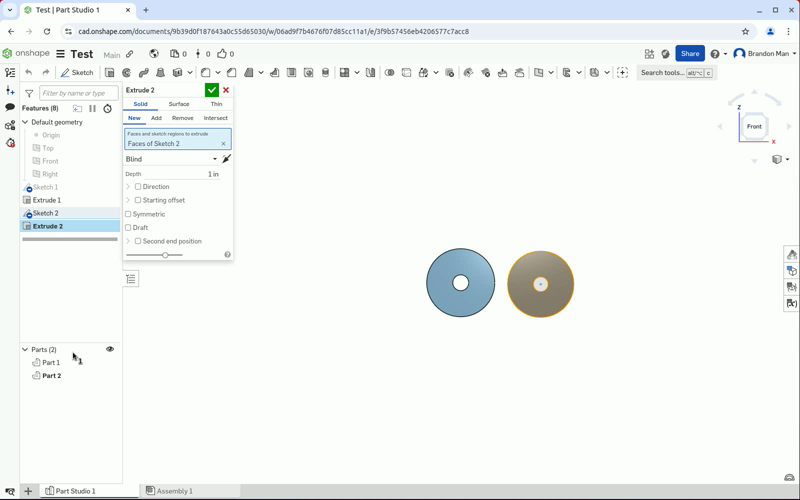
mouse_move(143, 106)
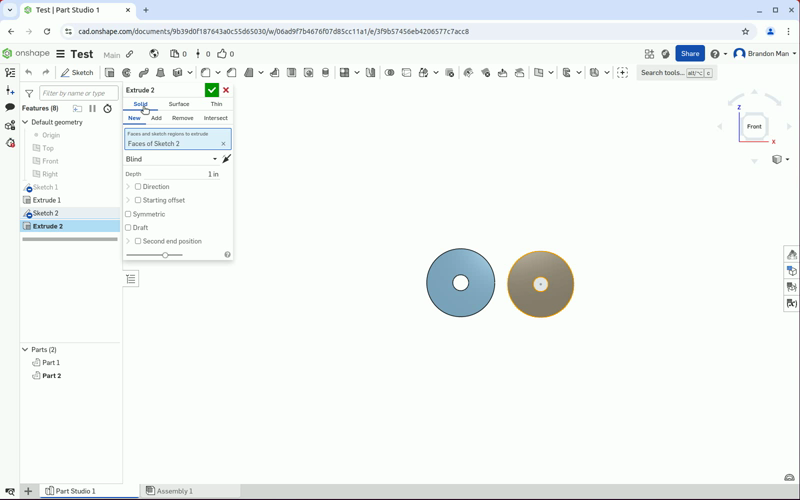
click(143, 106)
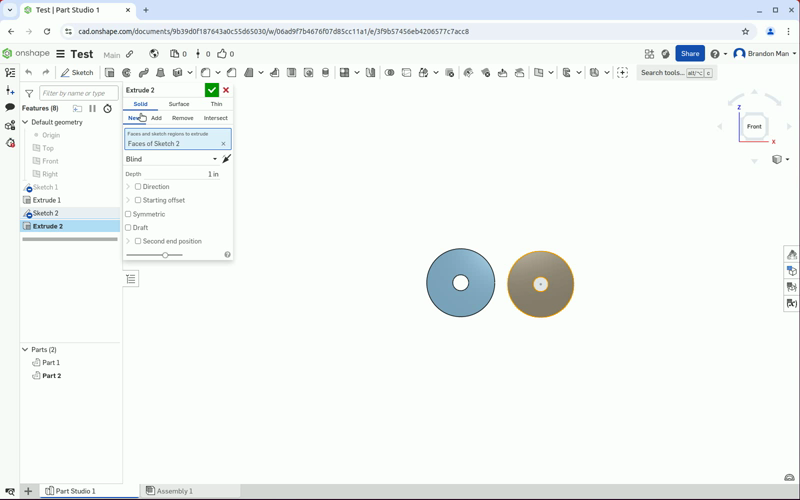
mouse_move(137, 120)
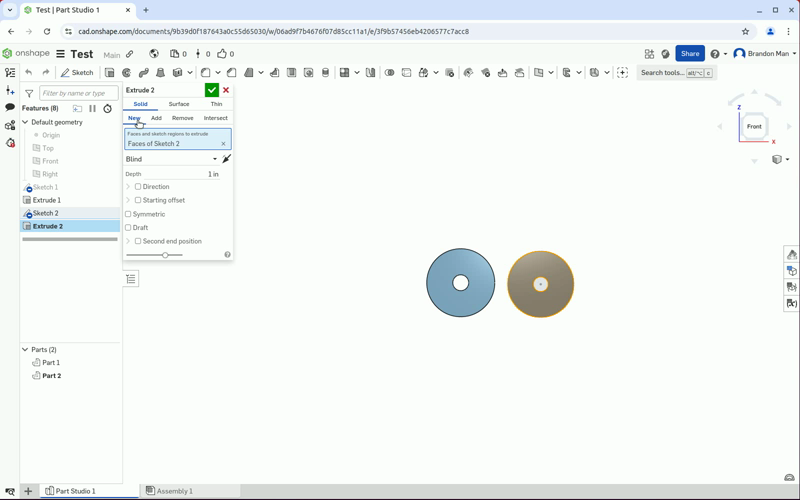
click(137, 120)
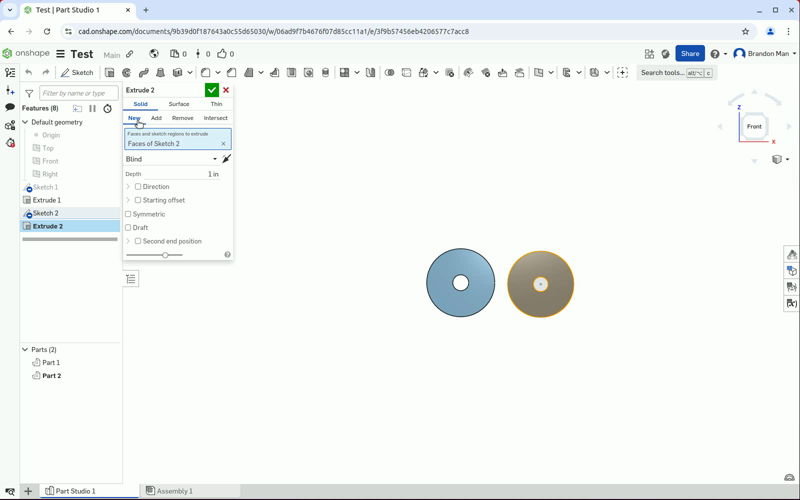
key(tab, 4)
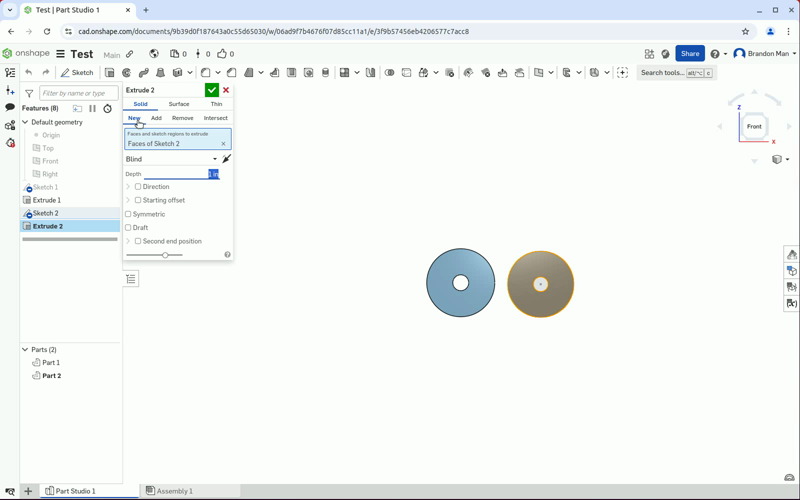
text(0.481)
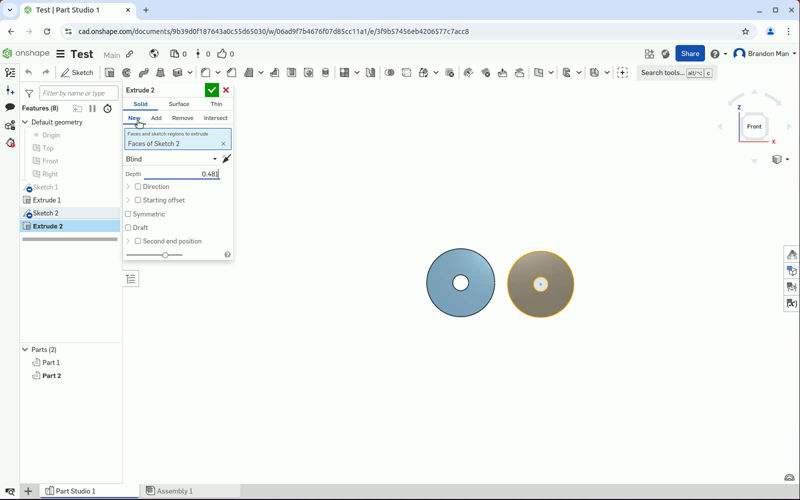
key(enter)
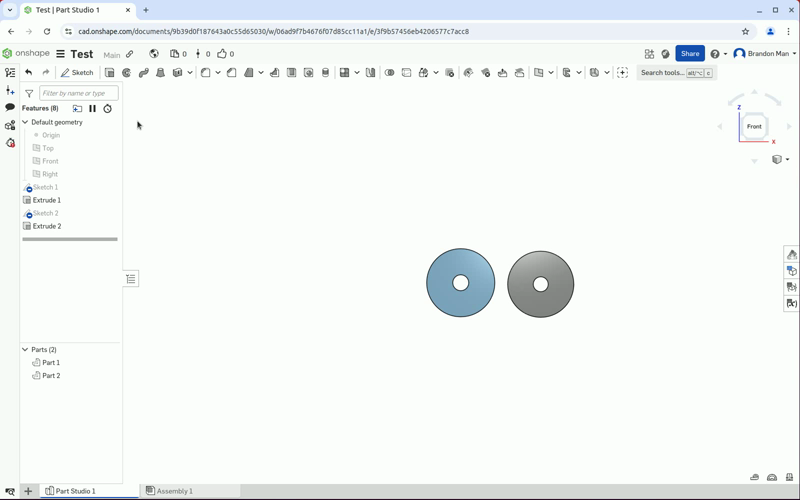
key(shift+h)
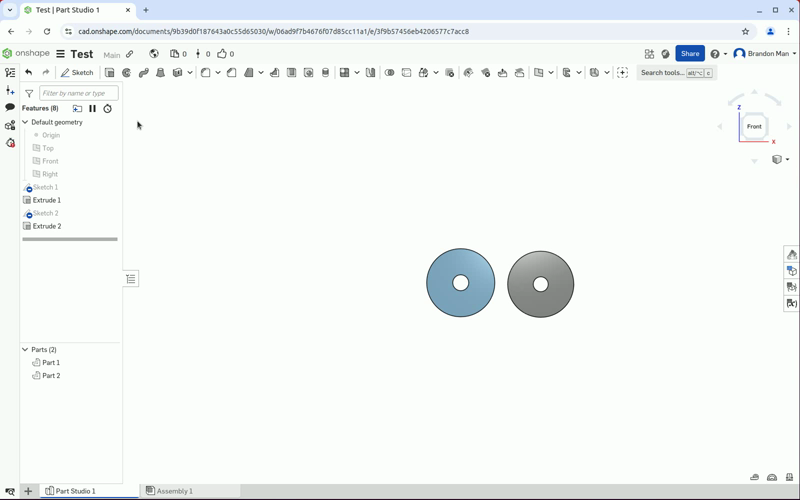
key(shift+h)
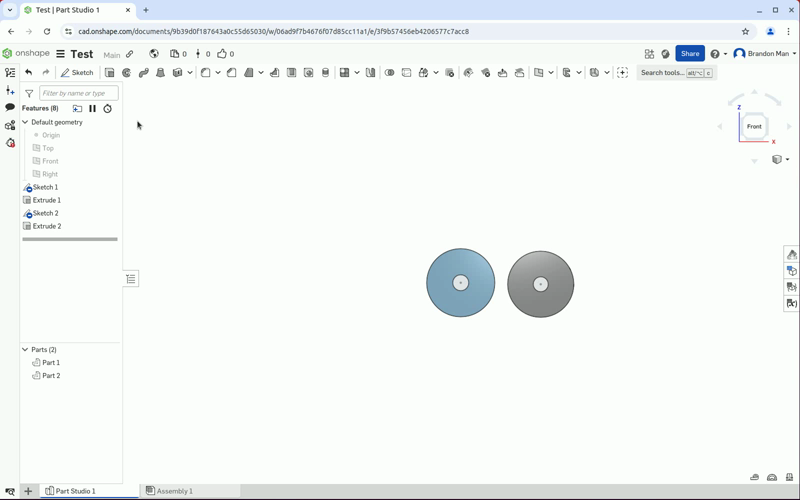
key(shift+7)
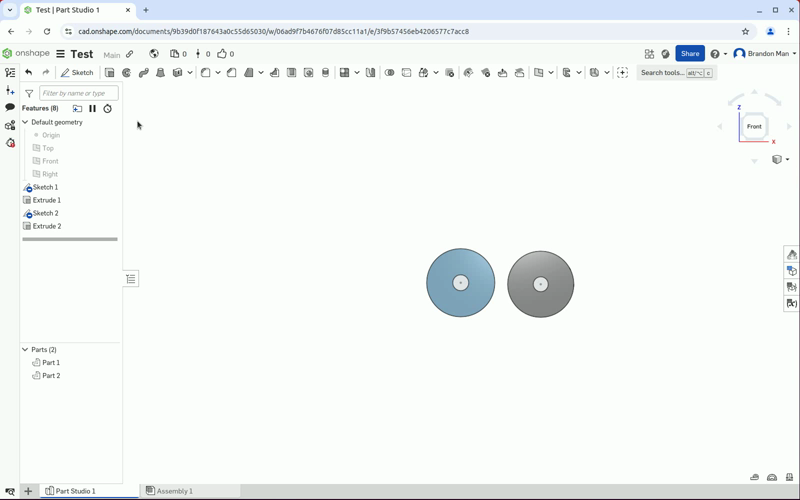
key(left, 2)
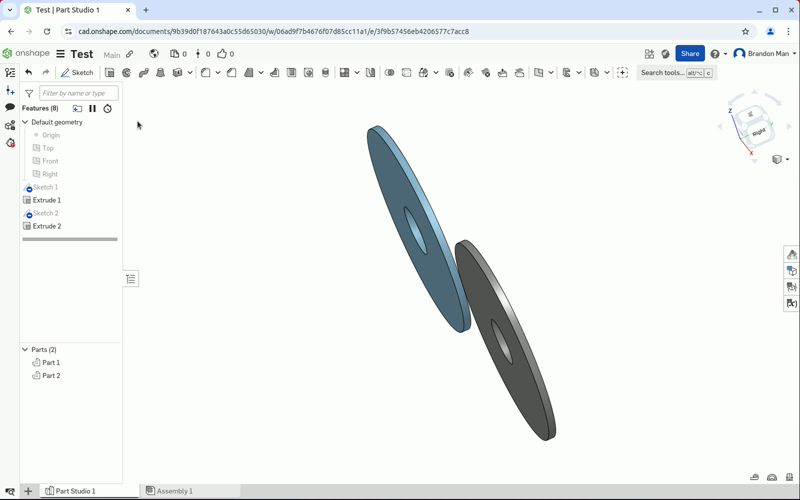
key(down, 2)
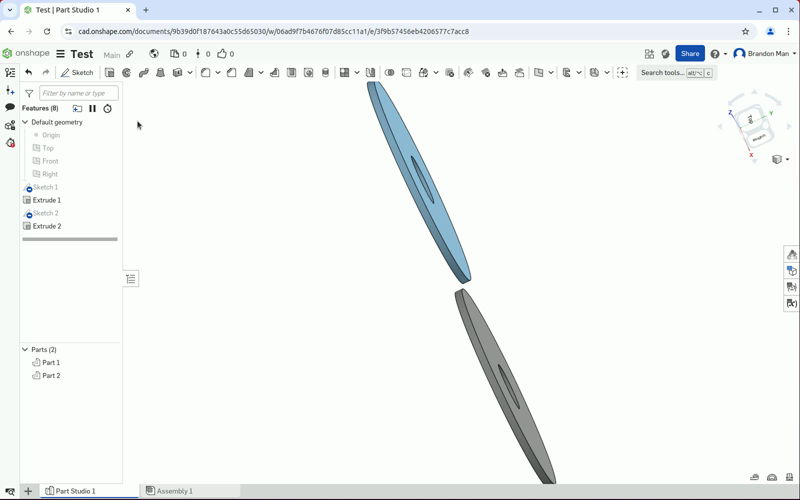
key(up, 2)
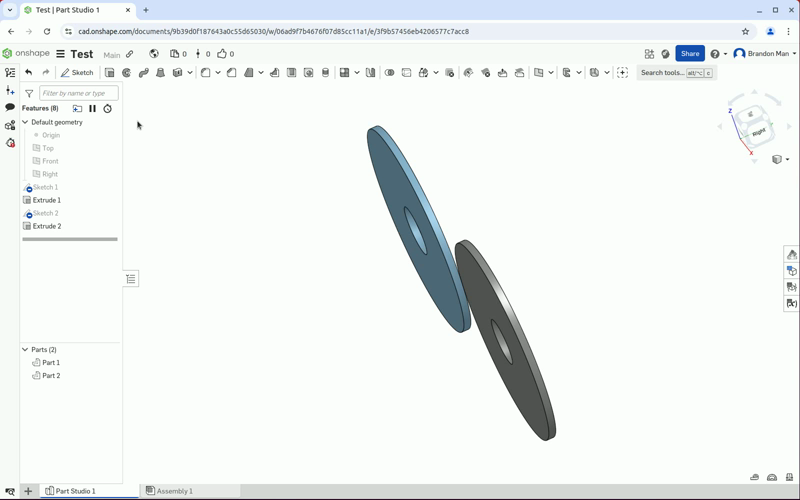
key(right, 2)
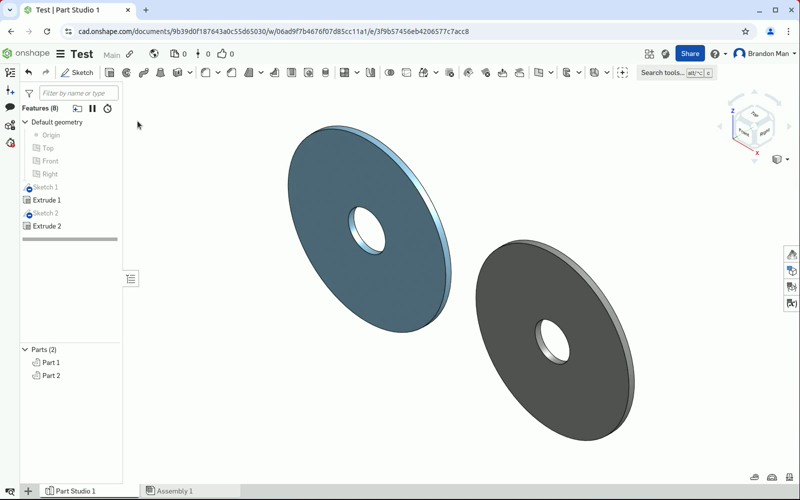
mouse_move(73, 189)
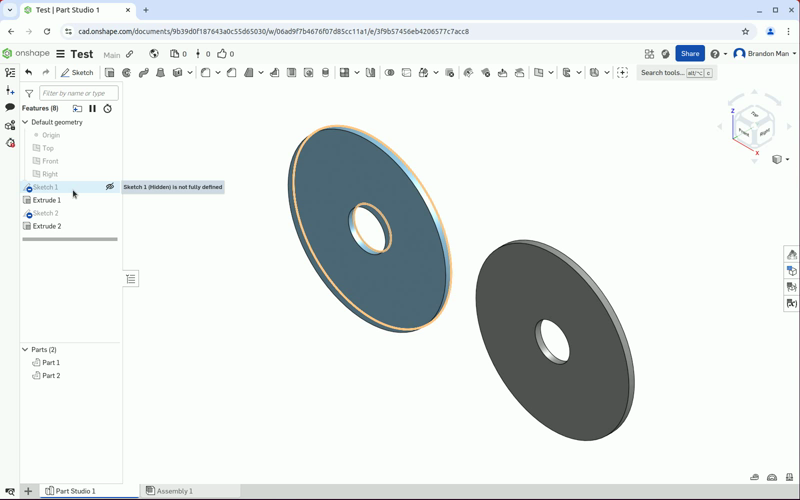
click(73, 189)